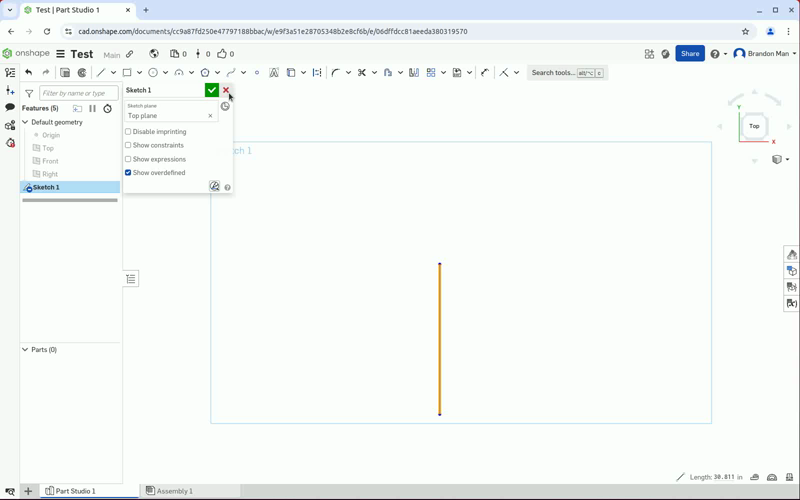
key(shift+h)
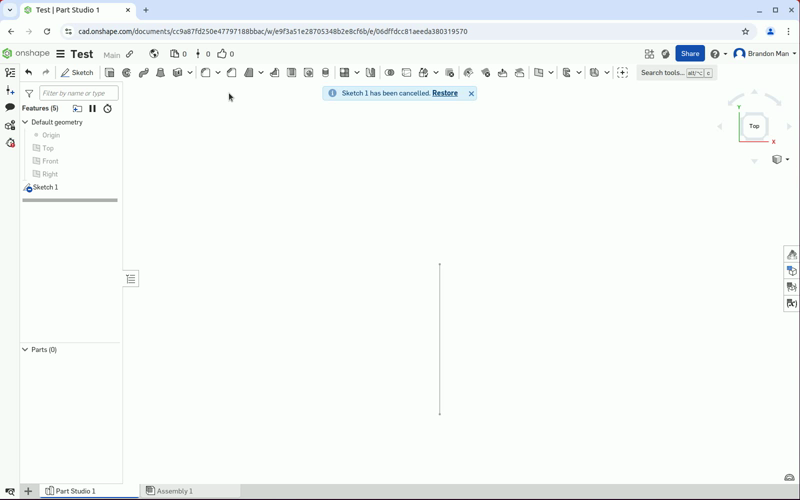
mouse_move(73, 352)
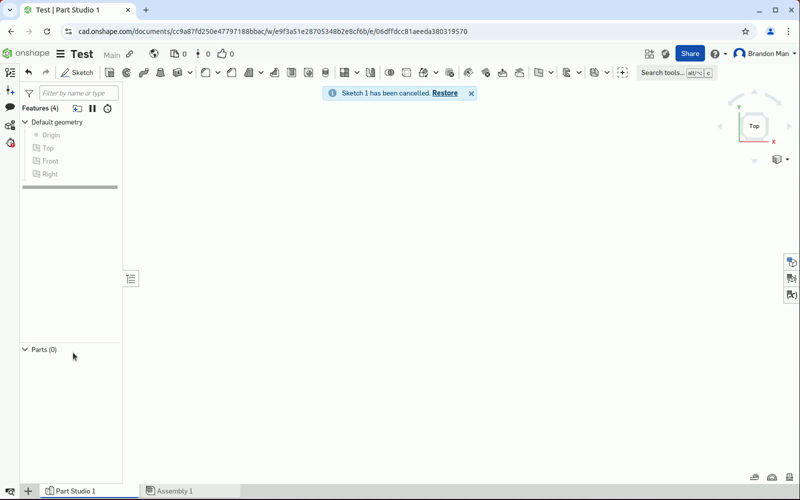
key(y)
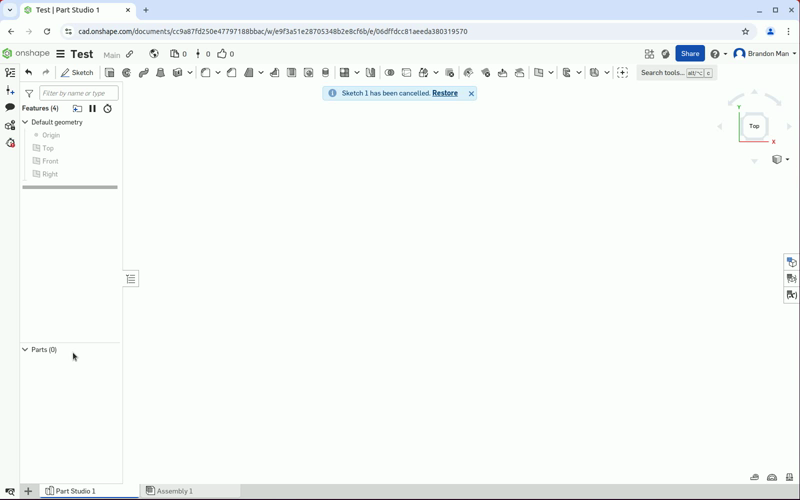
key(shift+p)
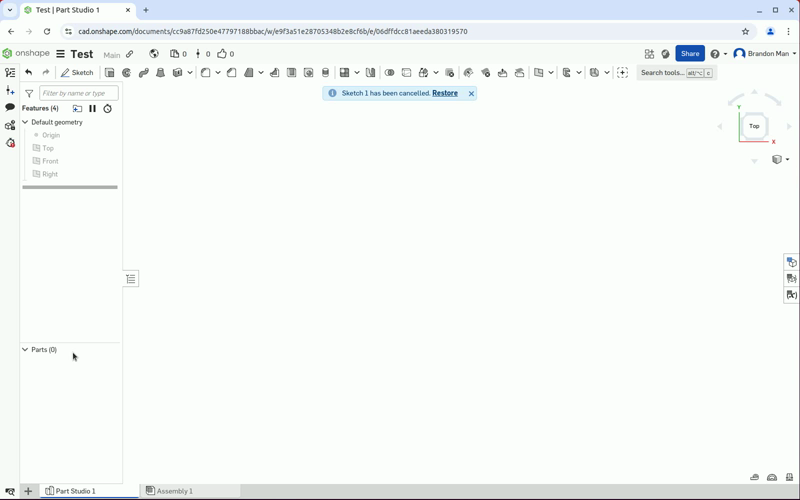
key(space)
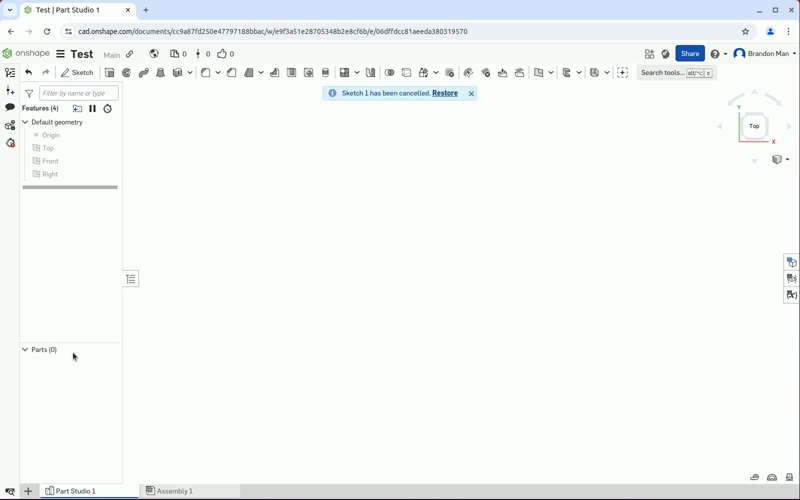
key_down(shift)
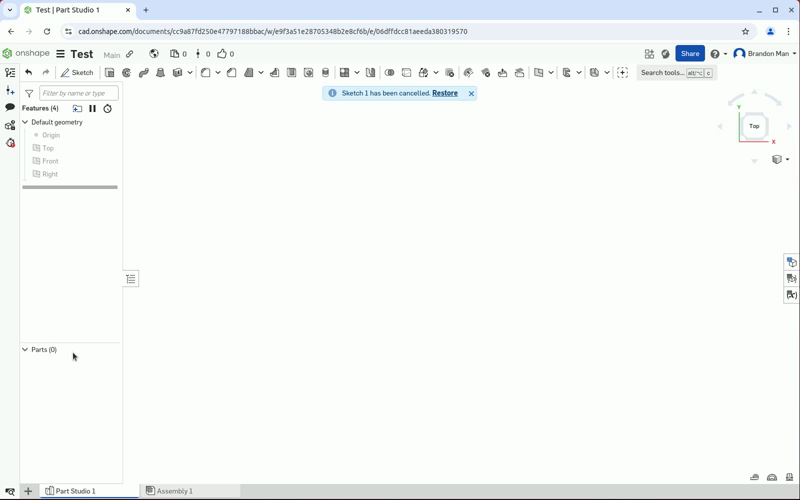
key(up)
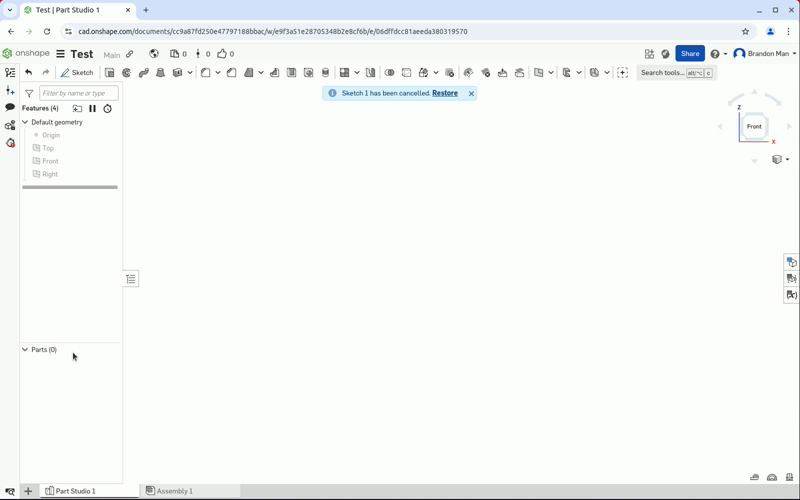
key_up(shift)
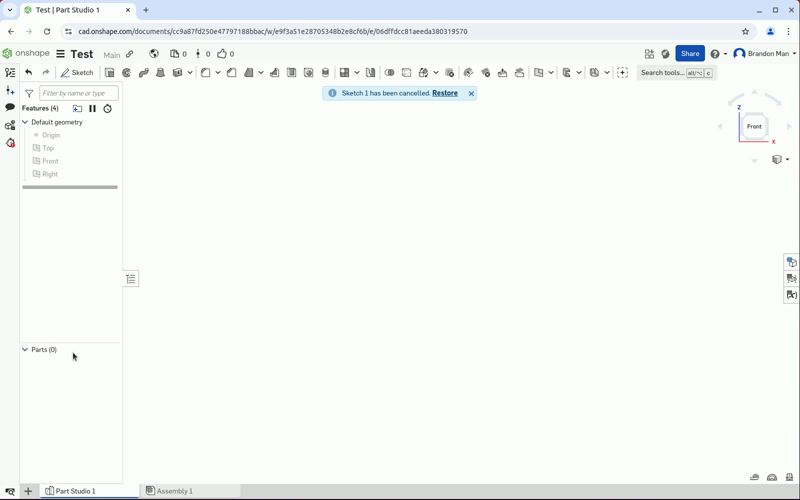
key(space)
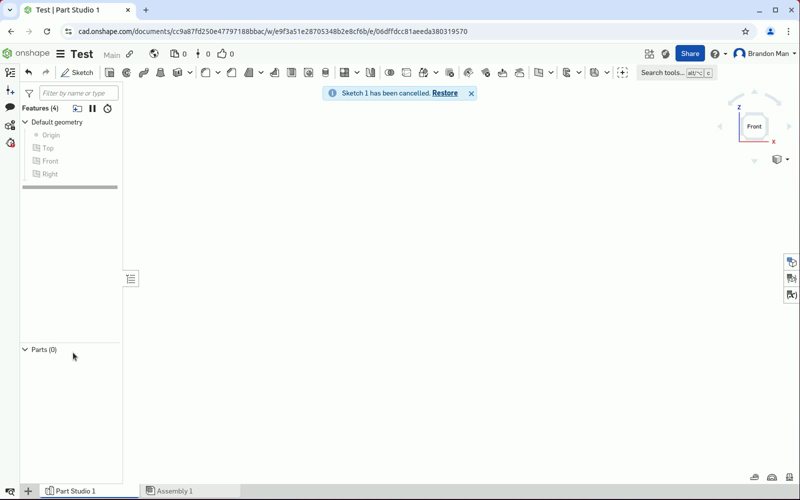
key_down(shift)
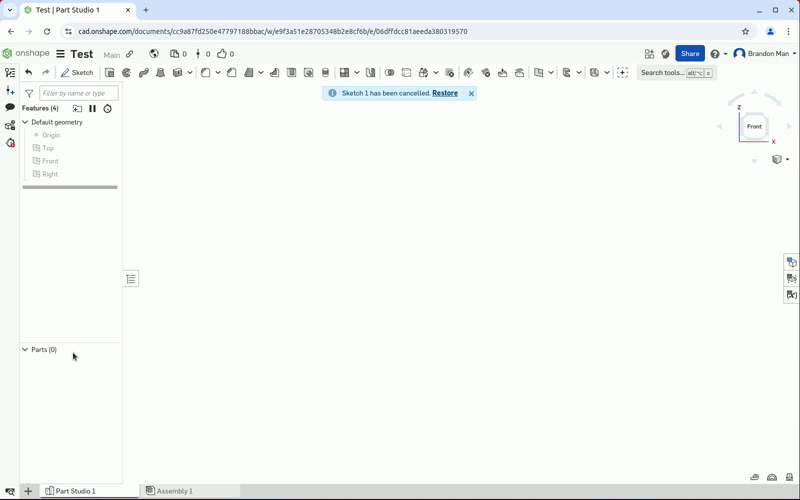
key(left)
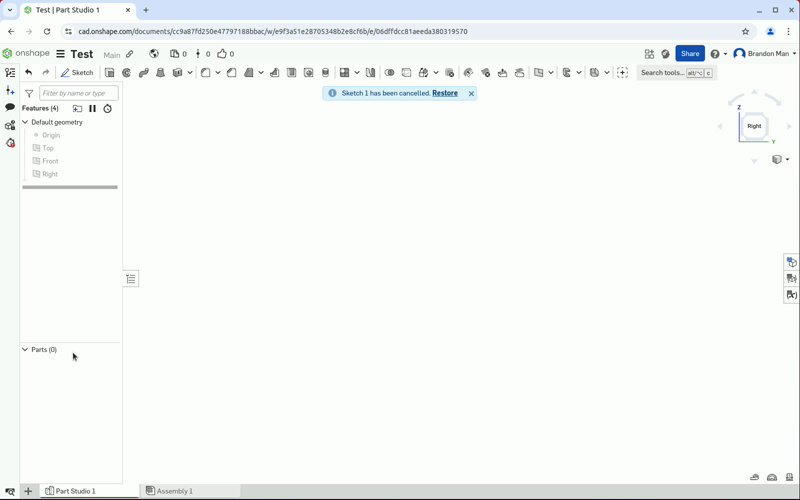
key_up(shift)
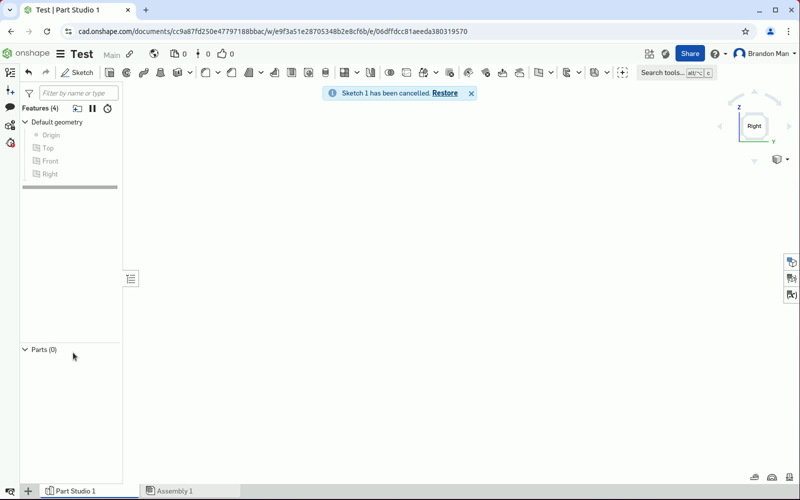
mouse_move(73, 352)
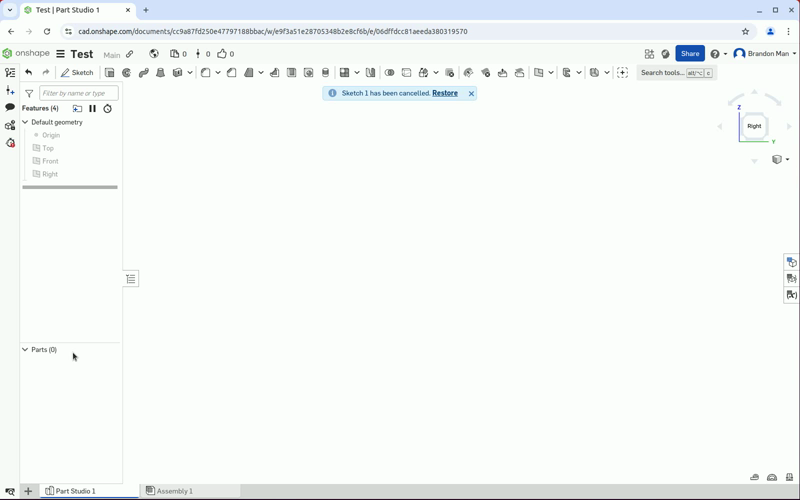
key(shift+y)
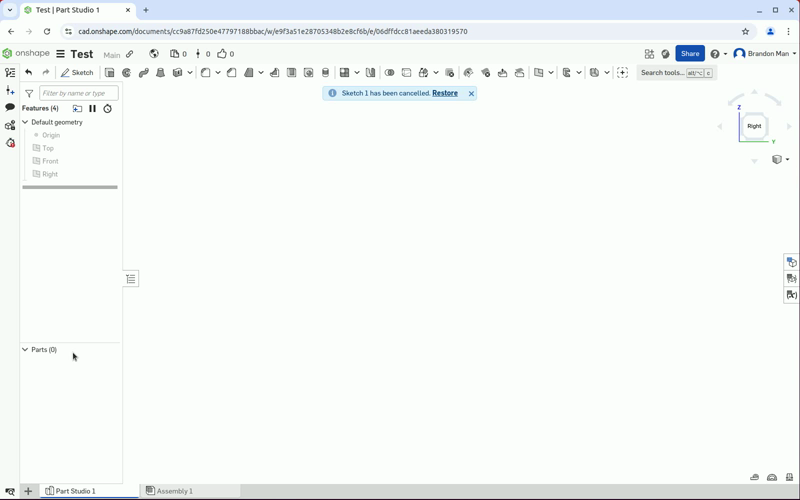
key(shift+s)
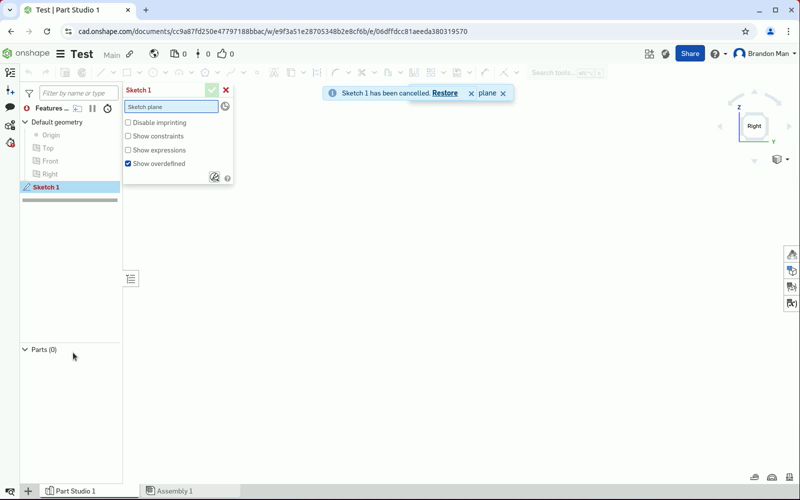
mouse_move(73, 176)
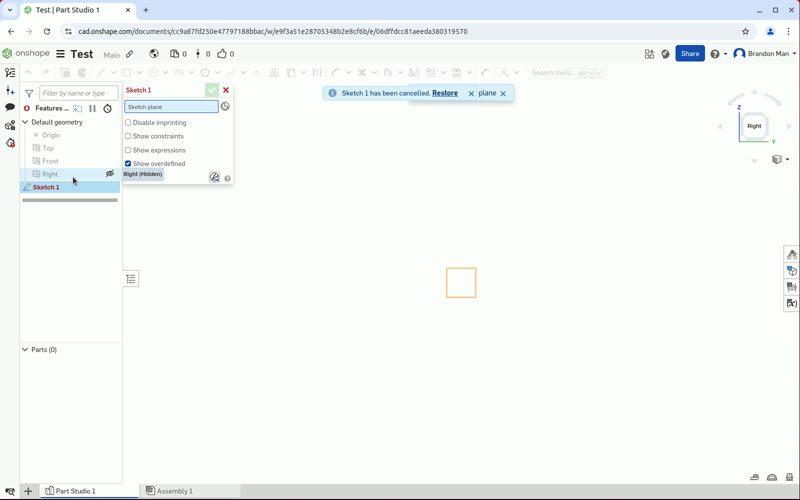
click(73, 176)
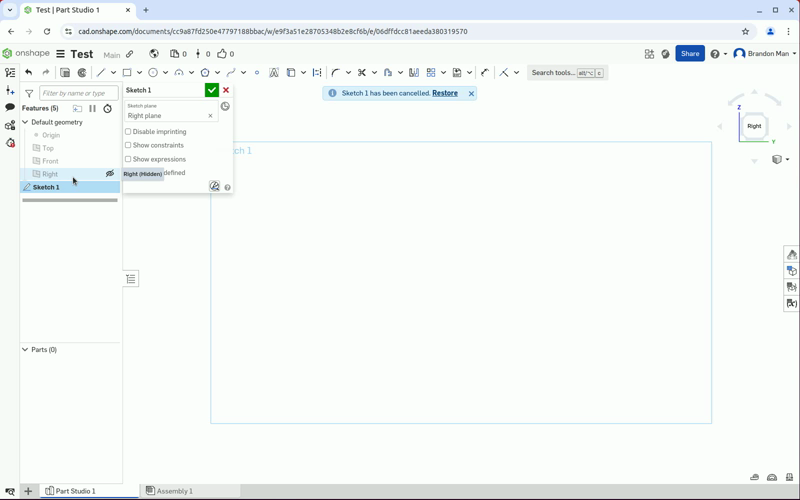
mouse_move(73, 352)
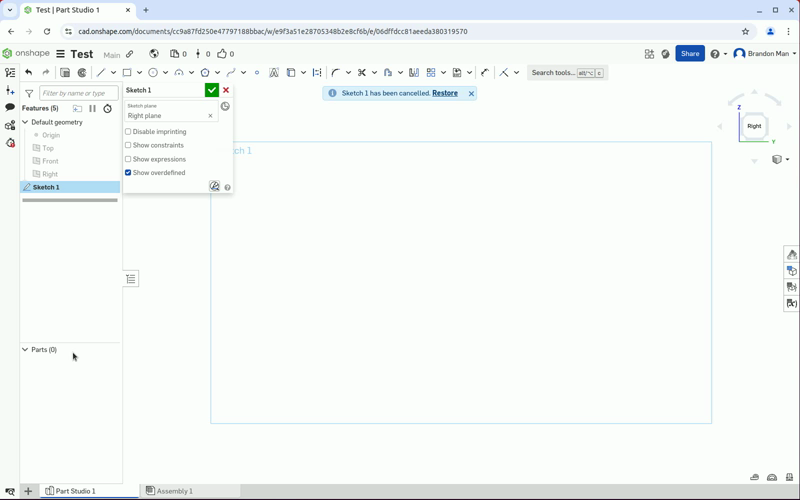
key(y)
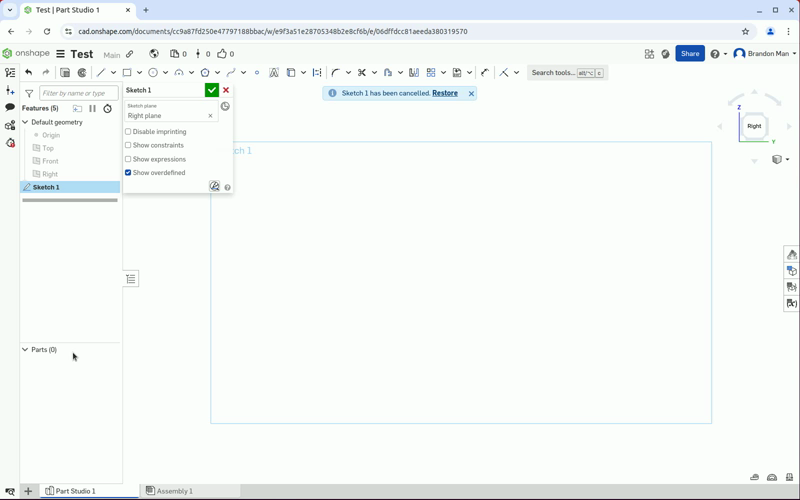
key(l)
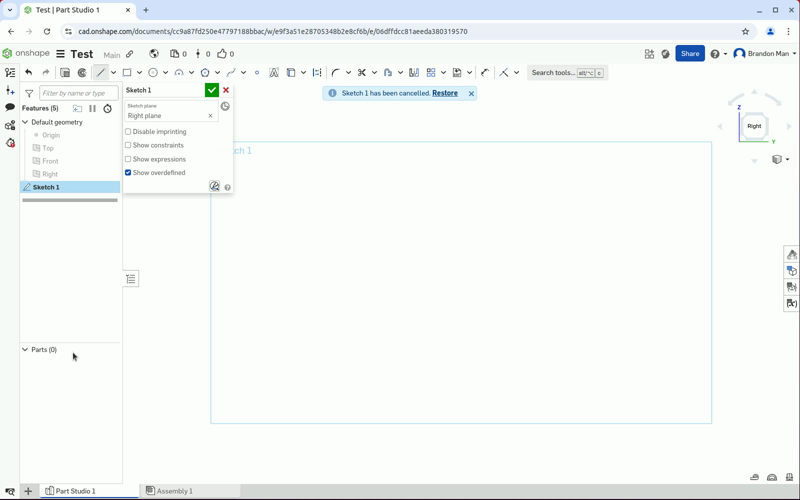
key_down(shift)
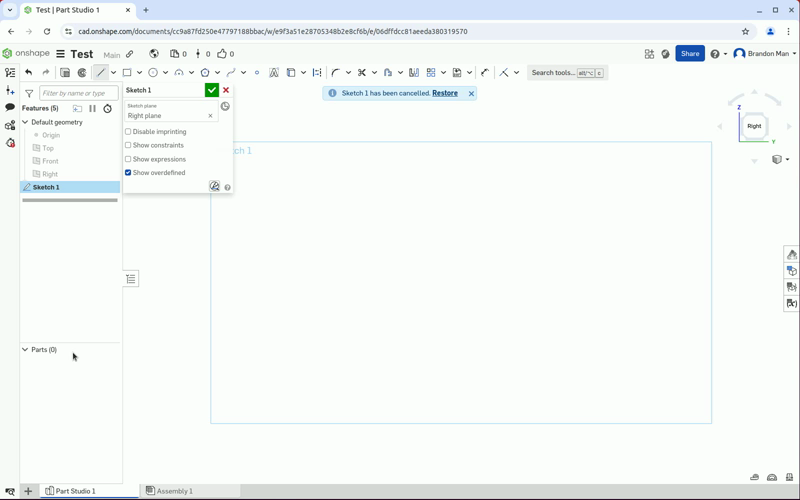
mouse_move(460, 282)
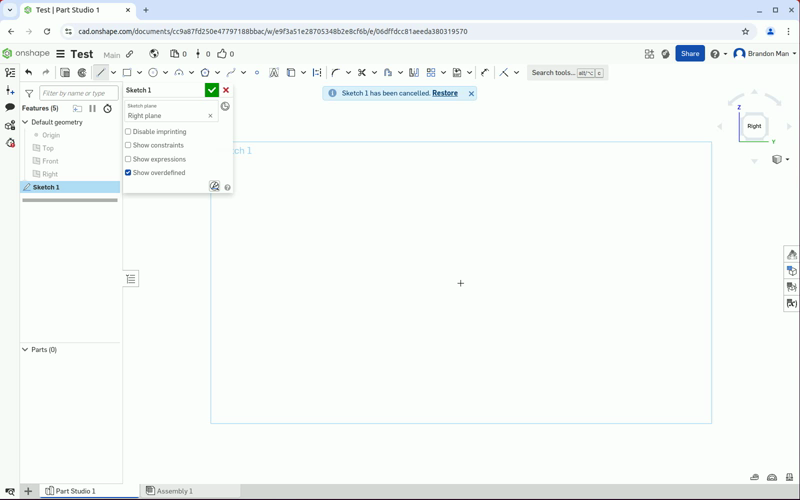
click(460, 282)
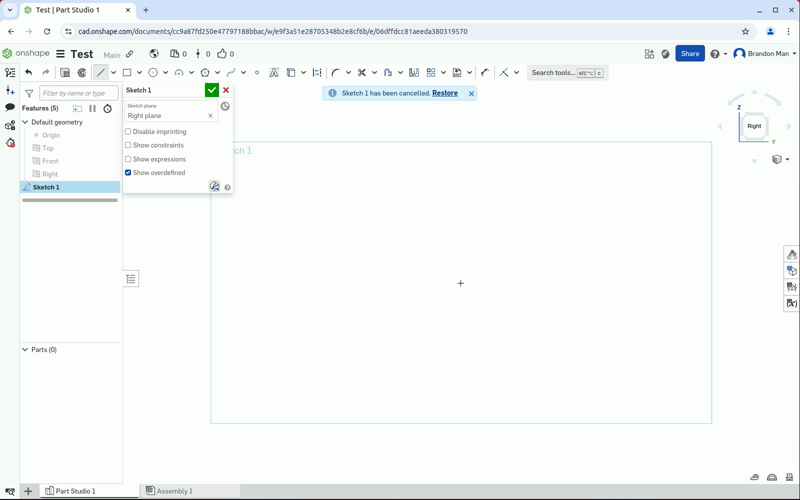
key_up(shift)
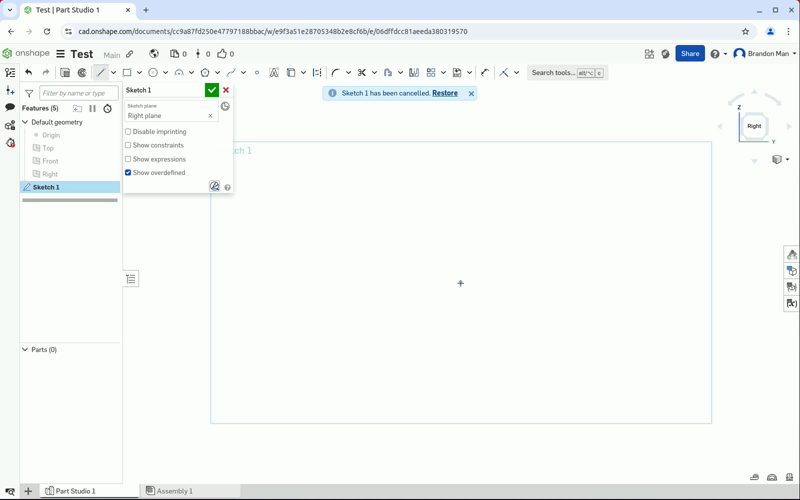
key_down(shift)
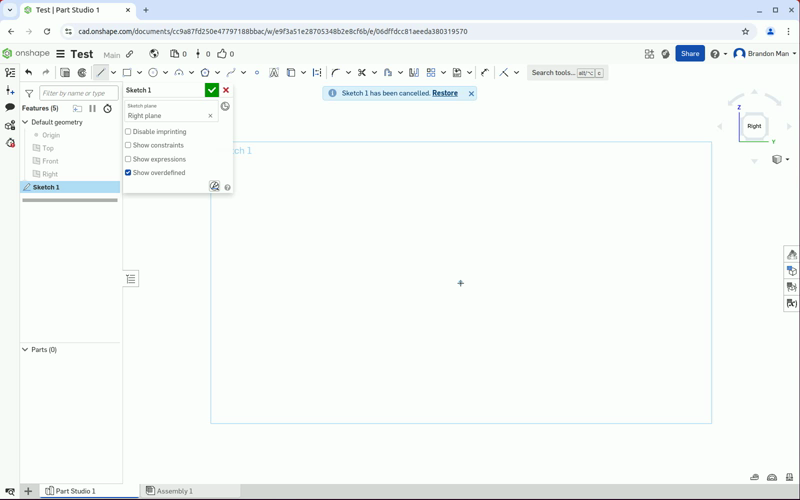
mouse_move(550, 282)
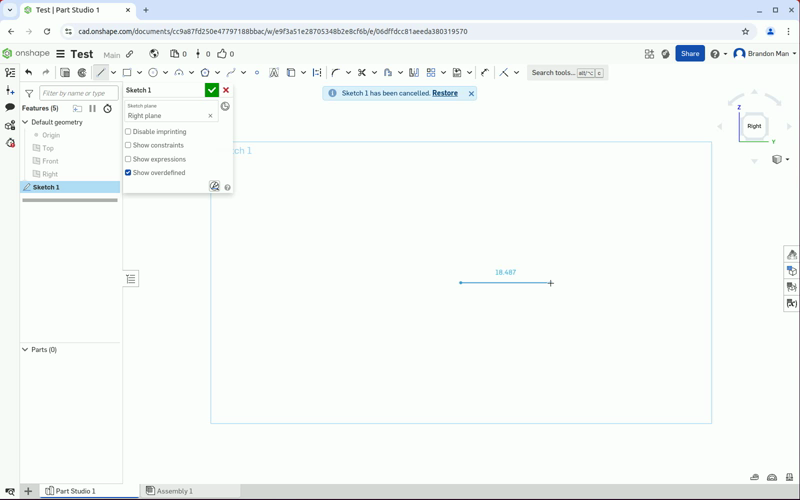
click(550, 282)
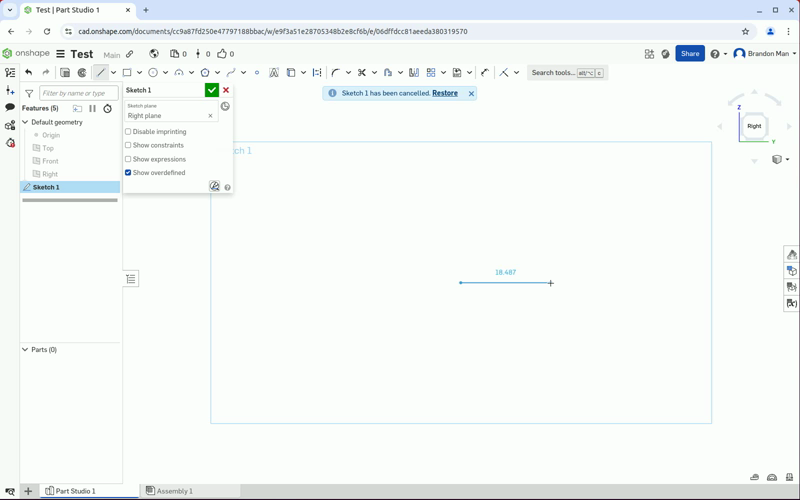
key_up(shift)
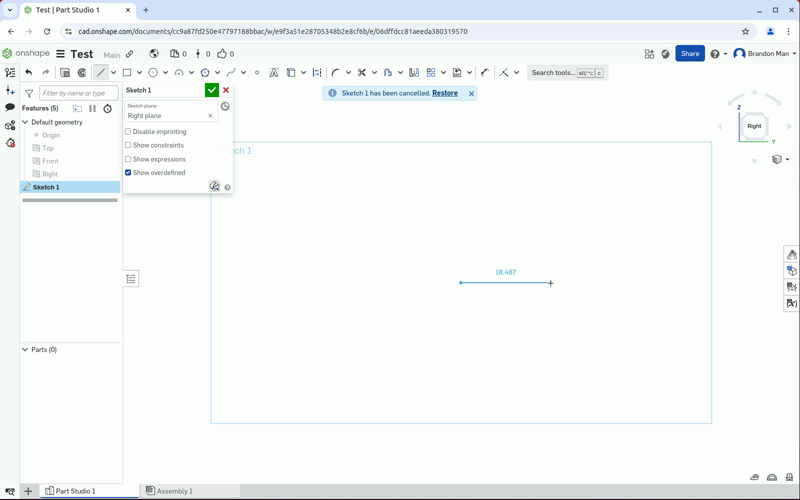
key_down(shift)
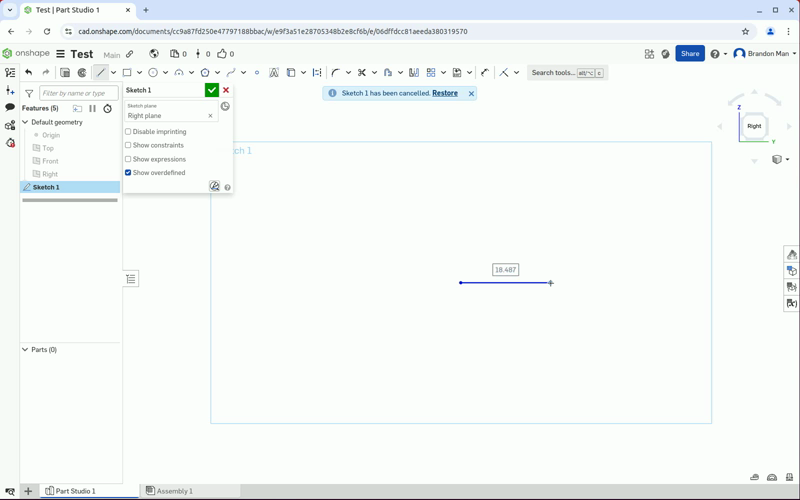
mouse_move(550, 170)
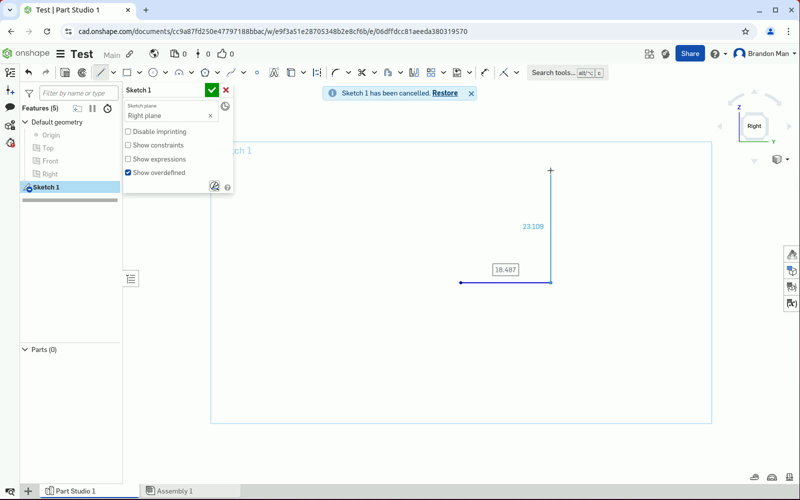
click(550, 170)
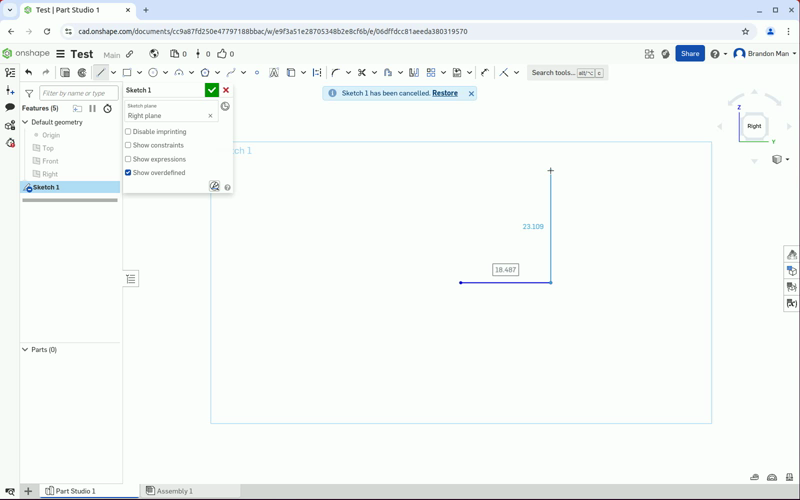
key_up(shift)
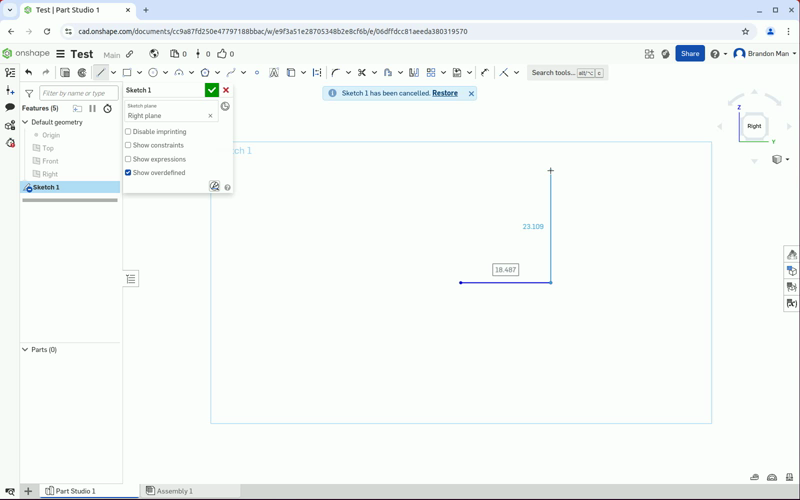
key_down(shift)
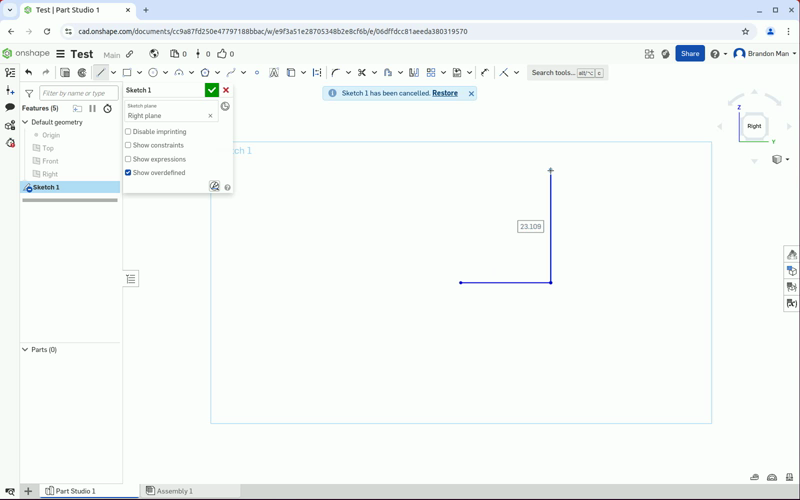
mouse_move(580, 170)
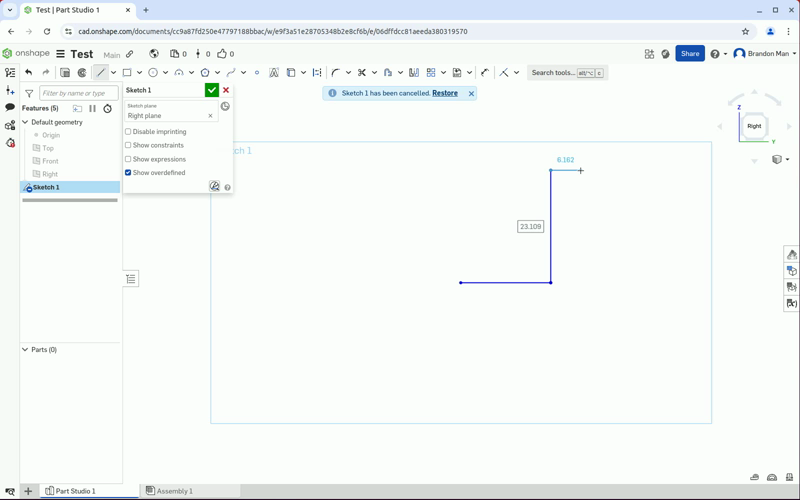
mouse_move(505, 170)
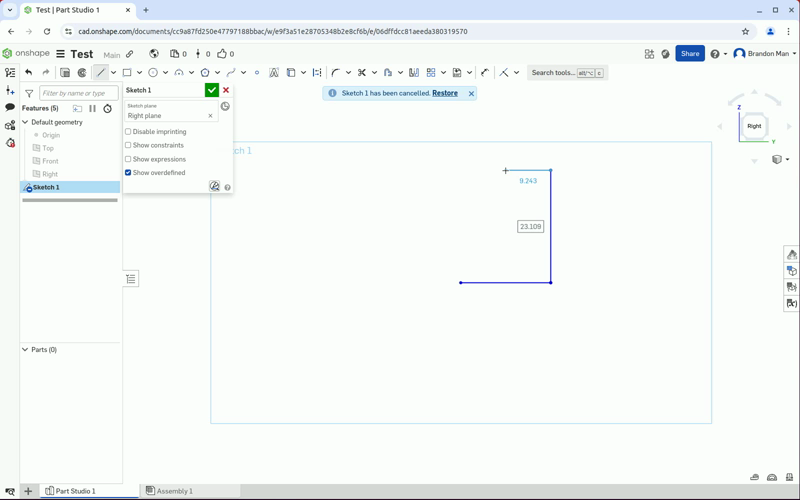
click(505, 170)
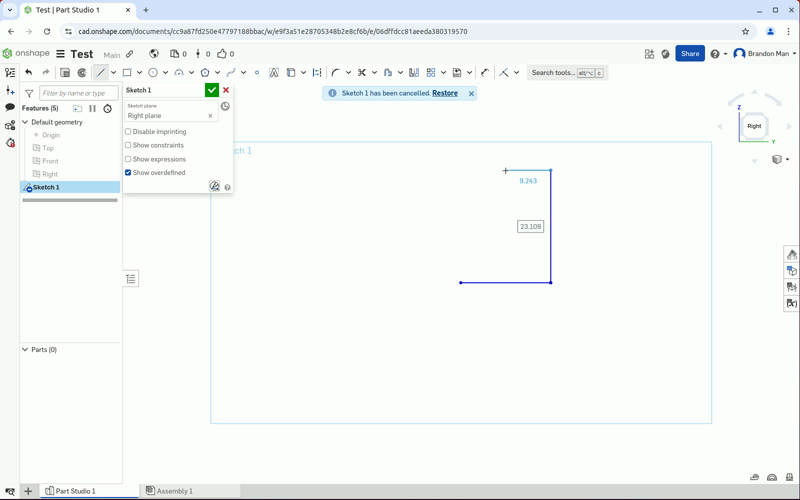
key_up(shift)
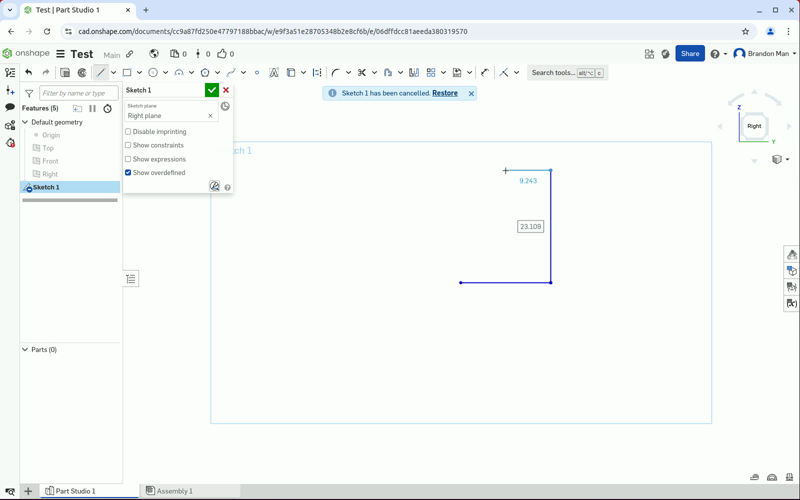
key_down(shift)
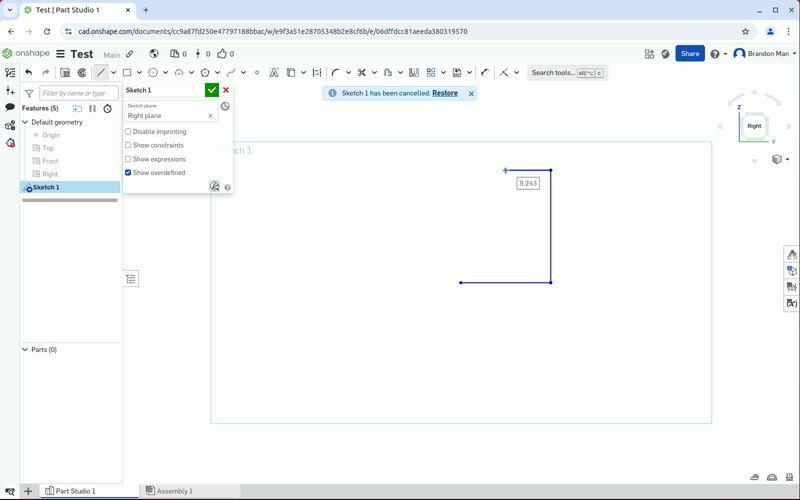
mouse_move(505, 260)
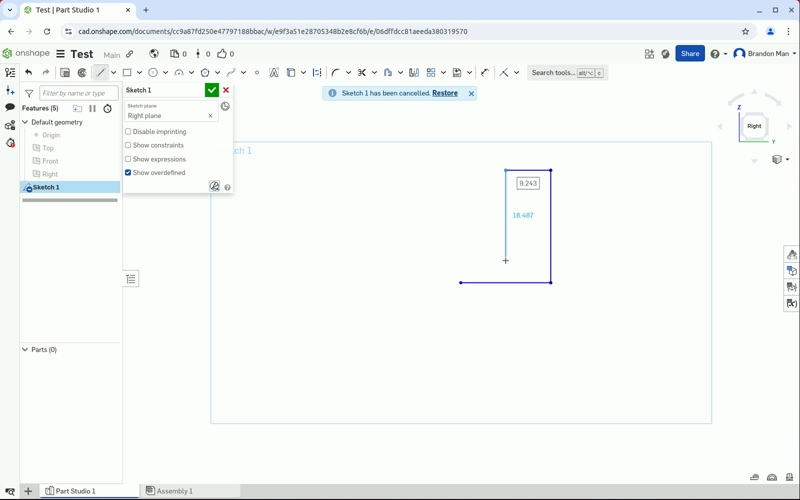
click(505, 260)
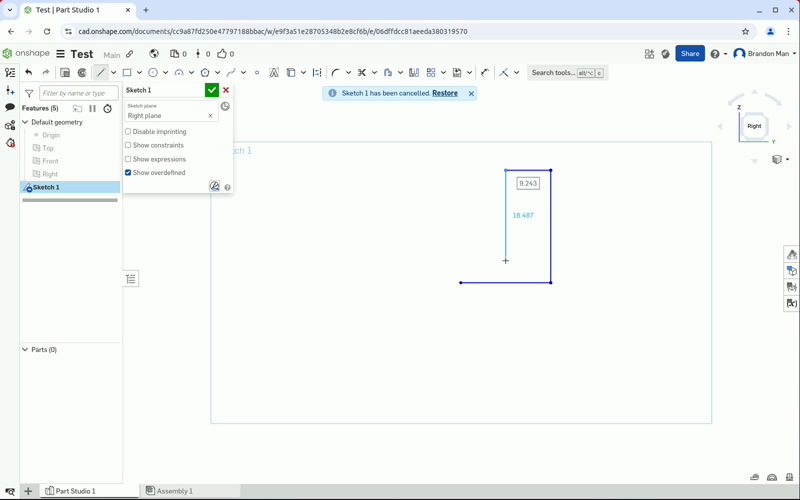
key_up(shift)
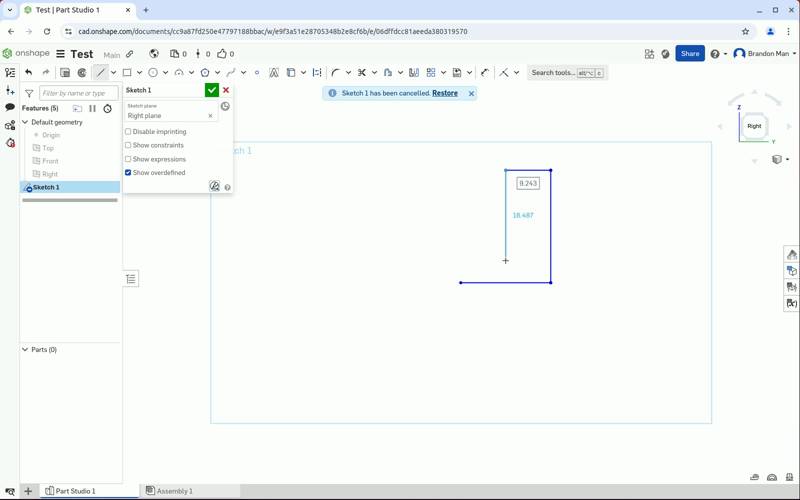
key_down(shift)
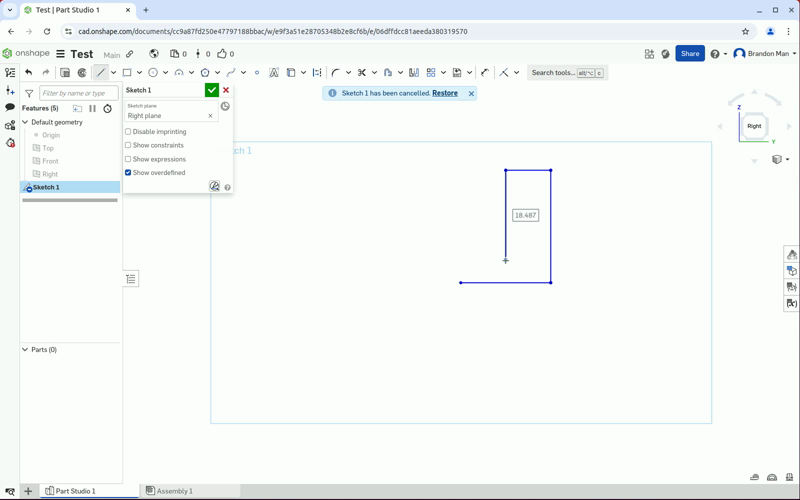
mouse_move(535, 260)
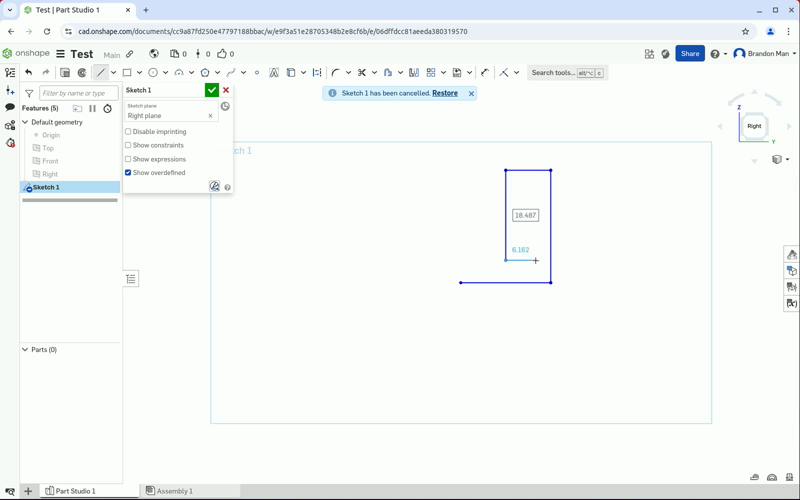
mouse_move(460, 260)
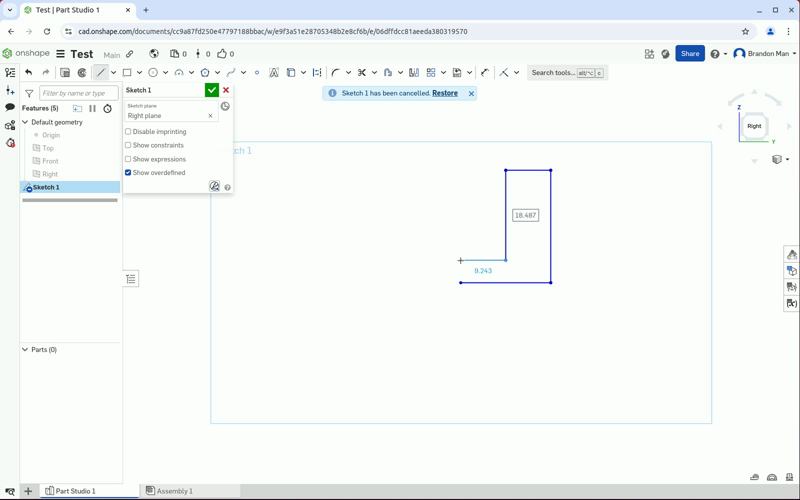
click(460, 260)
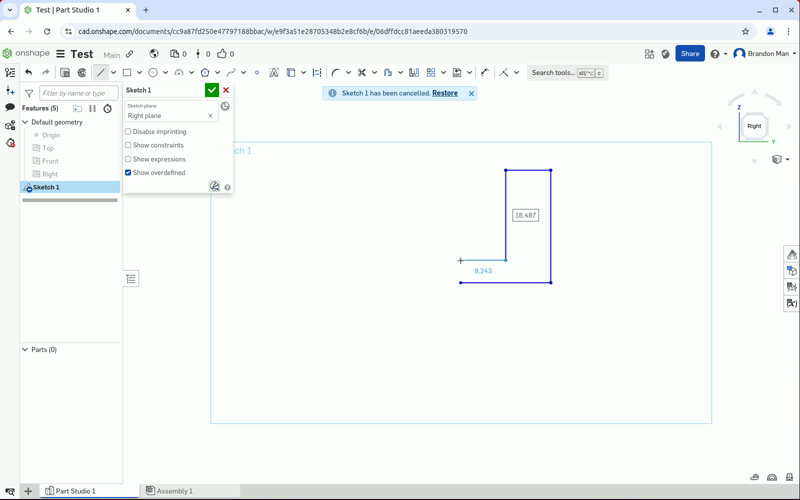
key_up(shift)
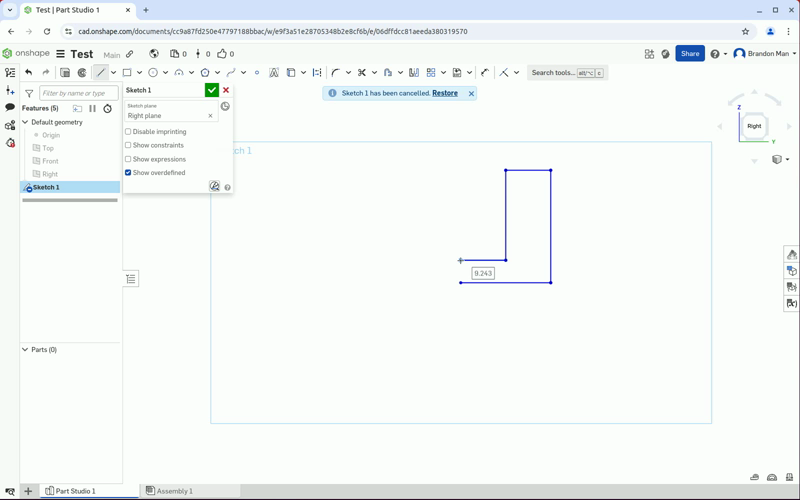
mouse_move(490, 260)
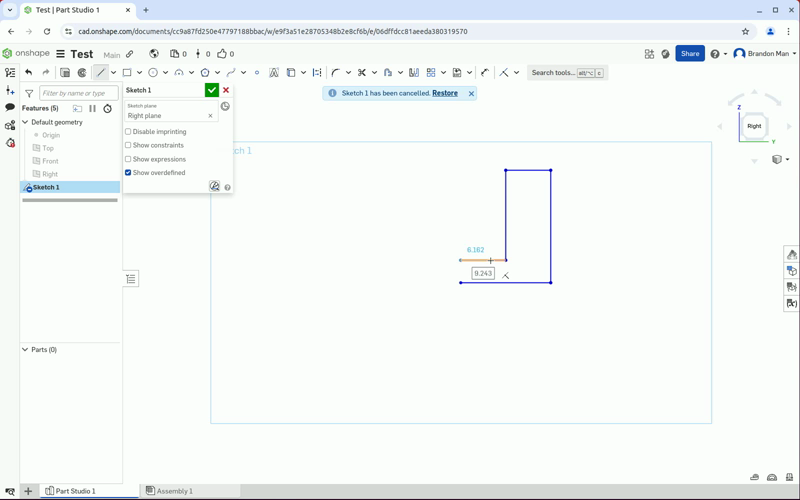
key_down(shift)
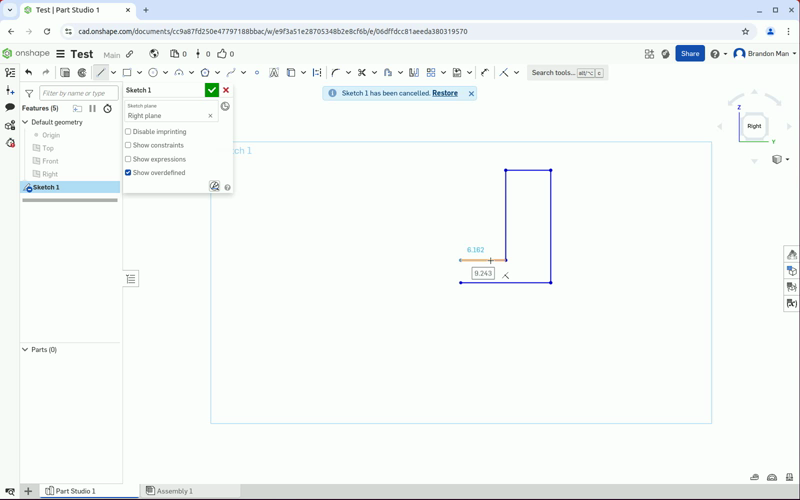
mouse_move(460, 282)
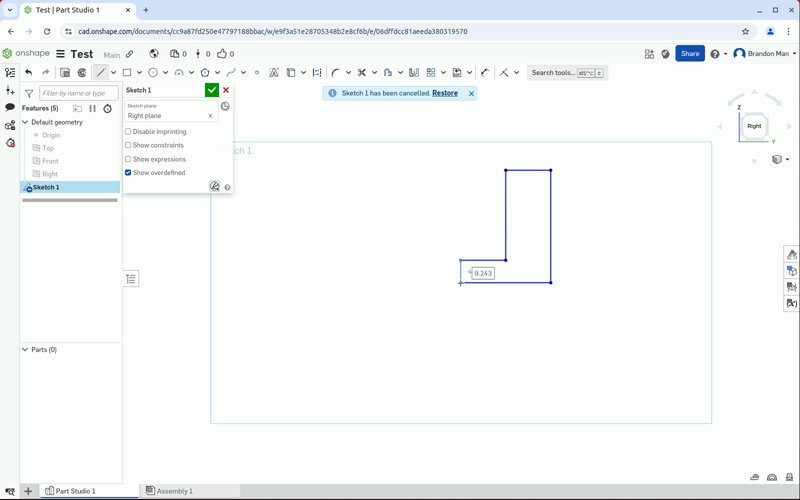
key_up(shift)
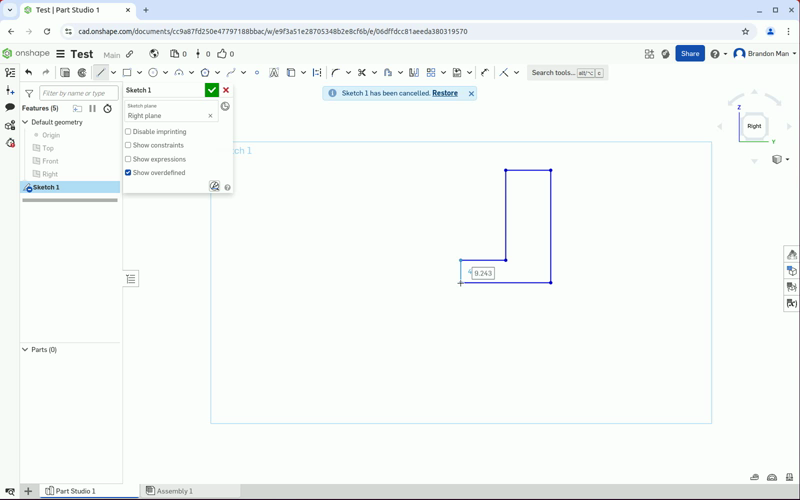
click(460, 282)
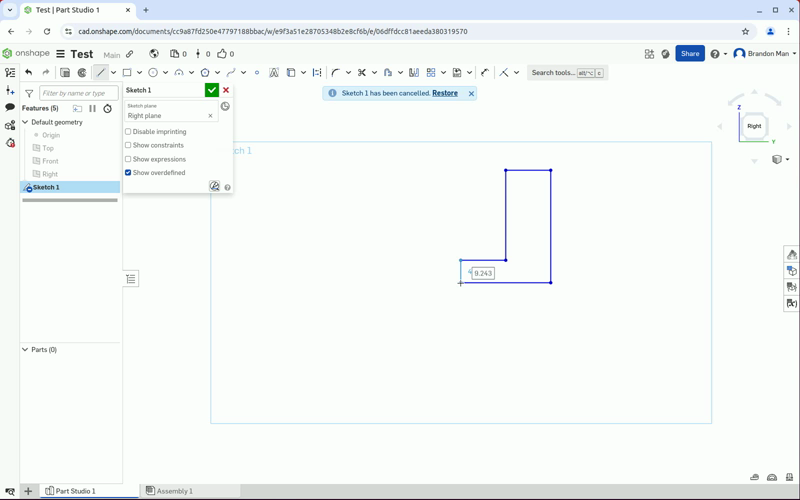
key(esc)
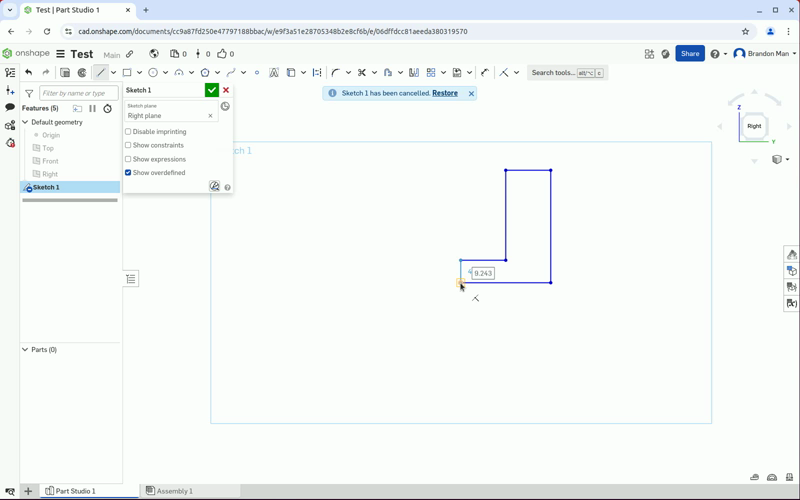
mouse_move(538, 206)
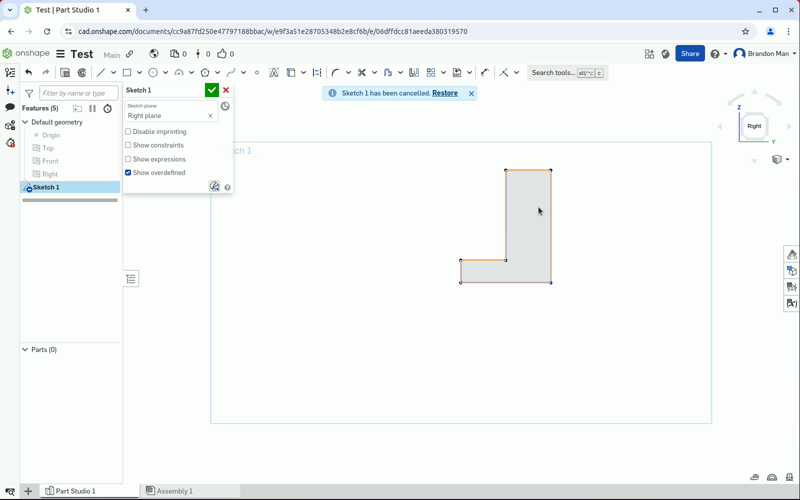
click(538, 206)
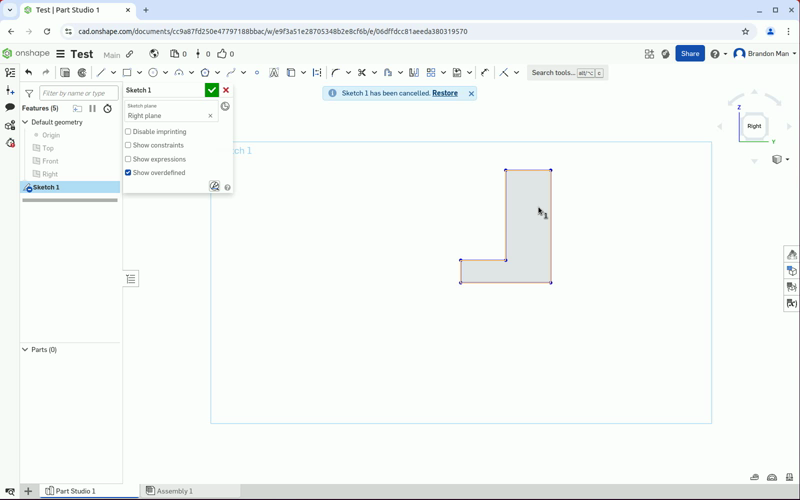
mouse_move(73, 352)
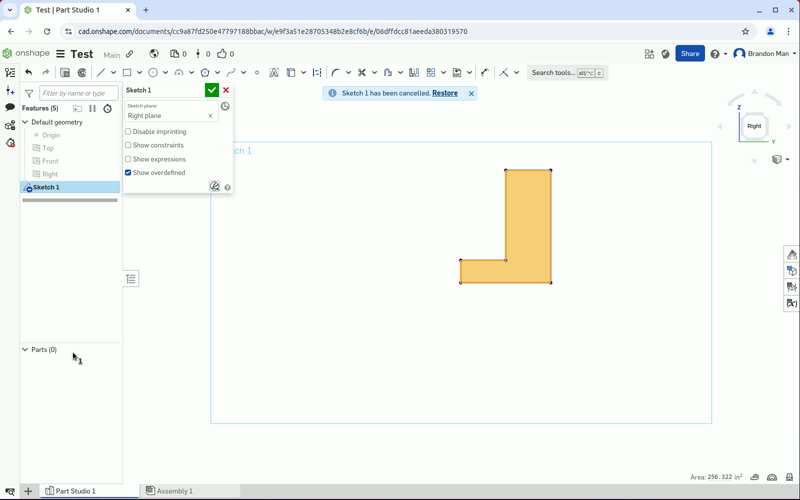
key(shift+y)
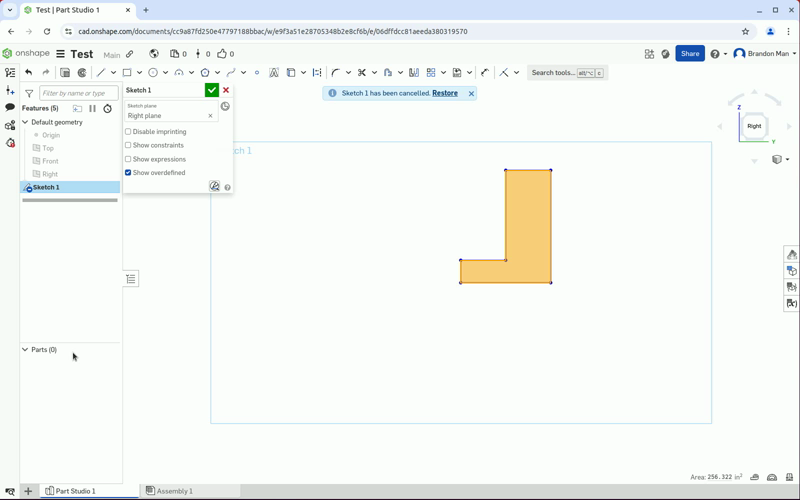
key(shift+e)
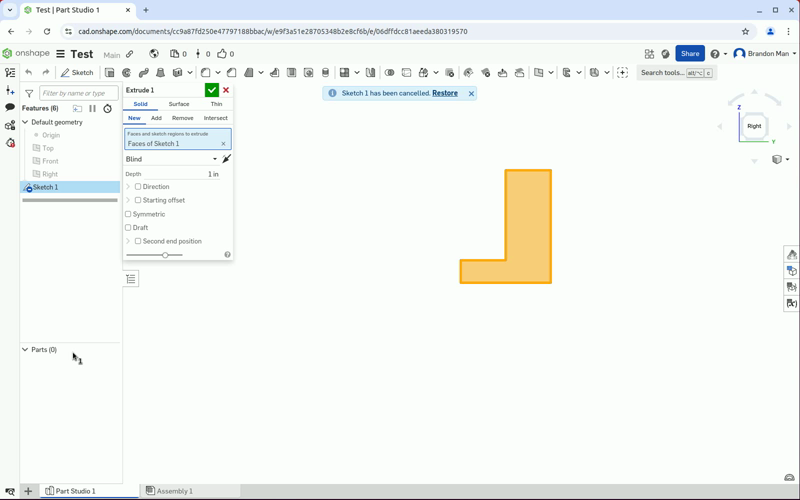
mouse_move(143, 106)
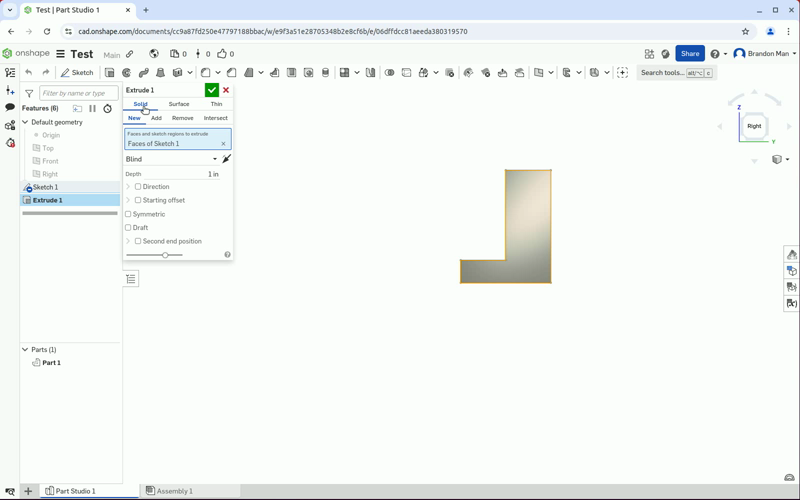
click(143, 106)
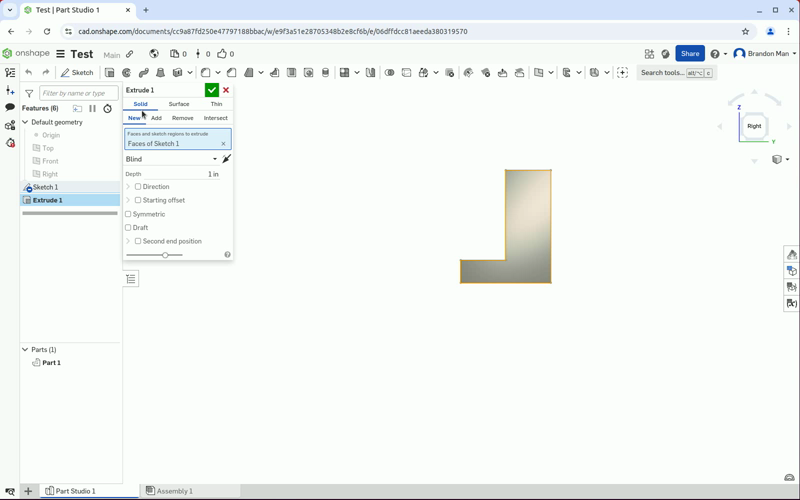
mouse_move(137, 120)
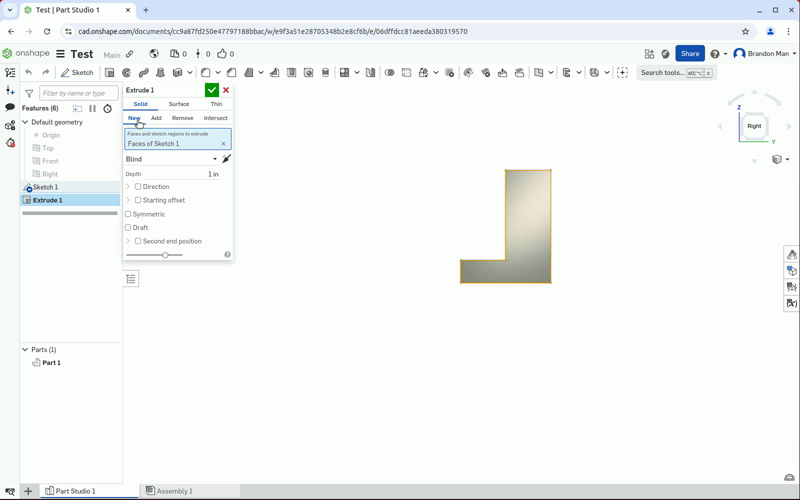
click(137, 120)
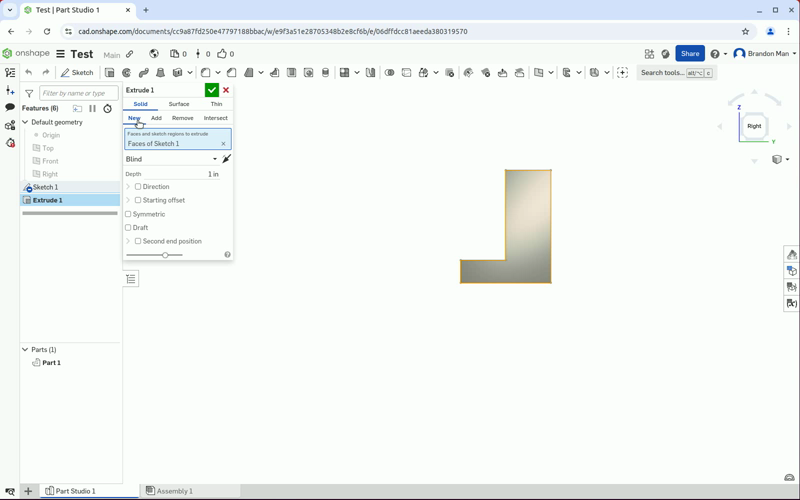
key(tab, 4)
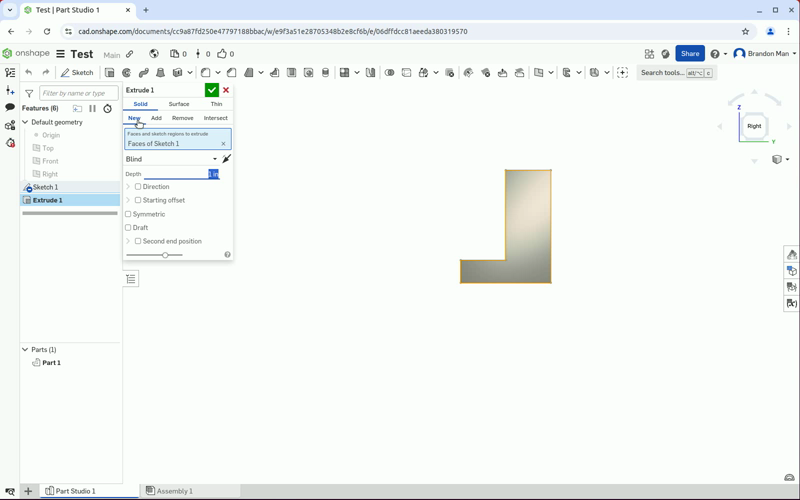
text(18.535)
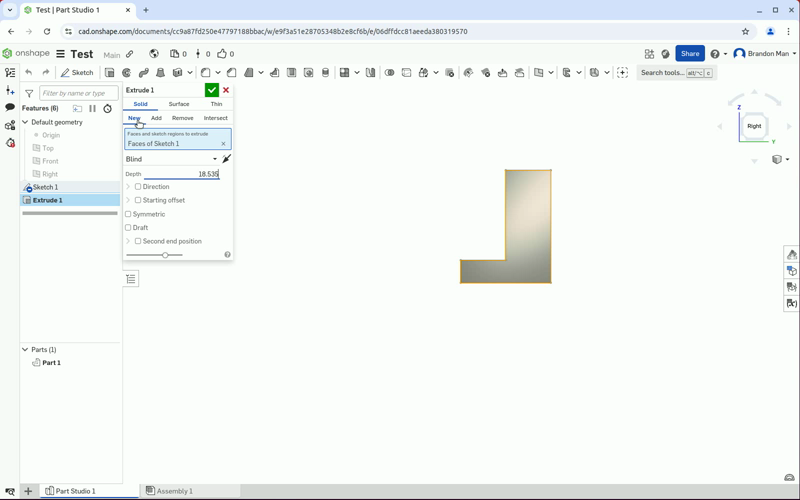
key(enter)
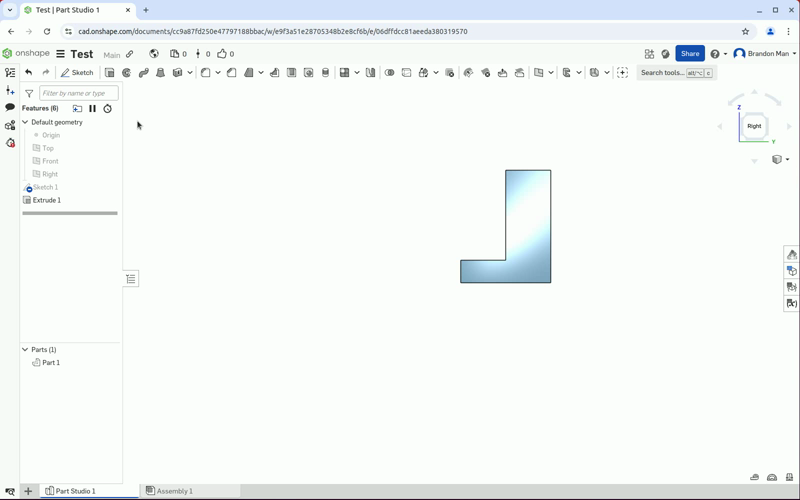
key(shift+h)
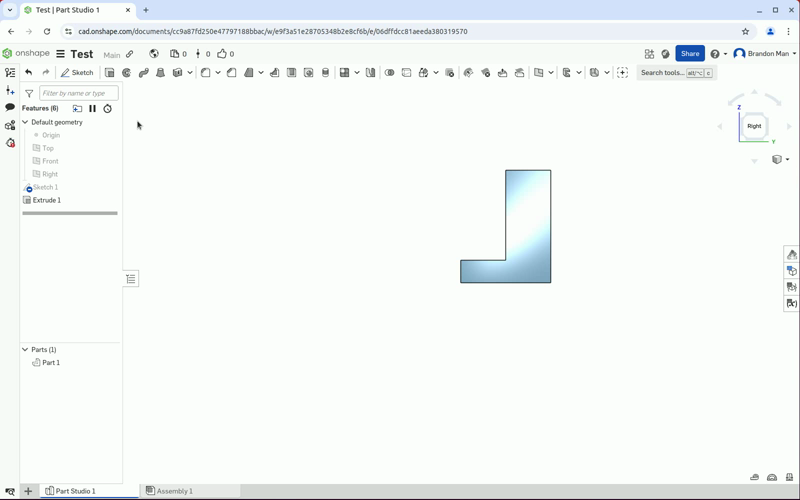
key(shift+h)
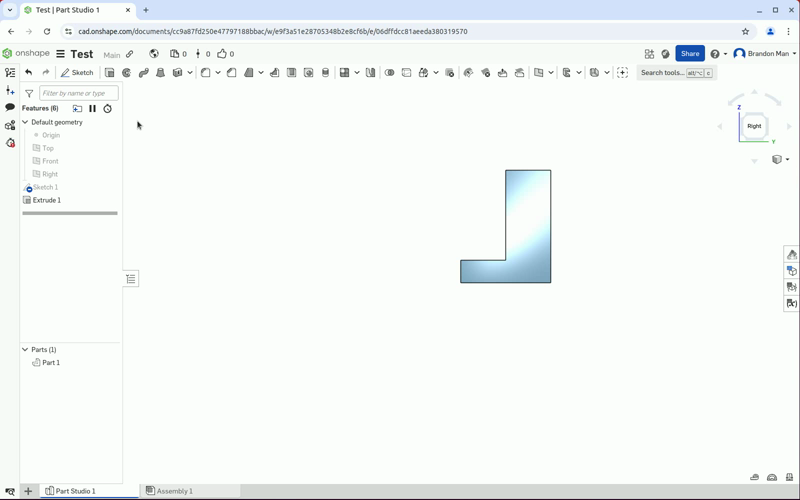
mouse_move(73, 189)
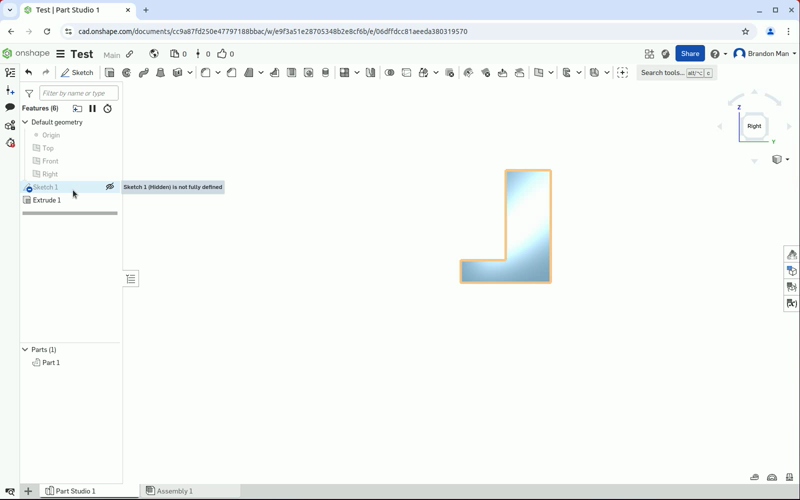
click(73, 189)
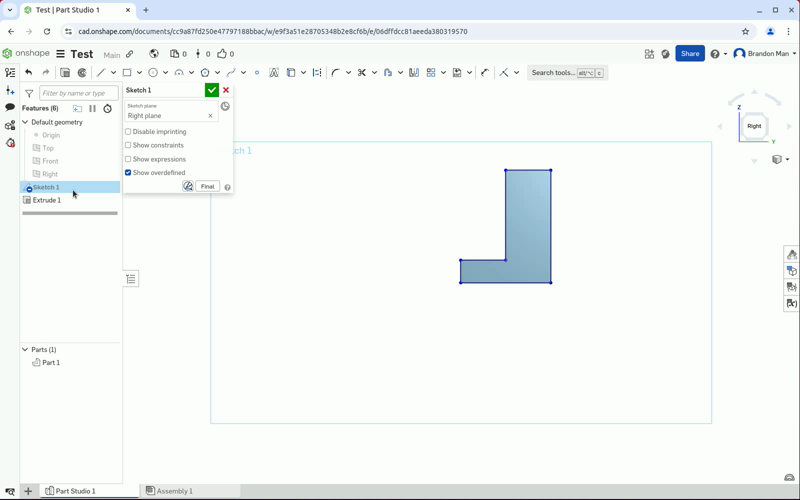
mouse_move(229, 92)
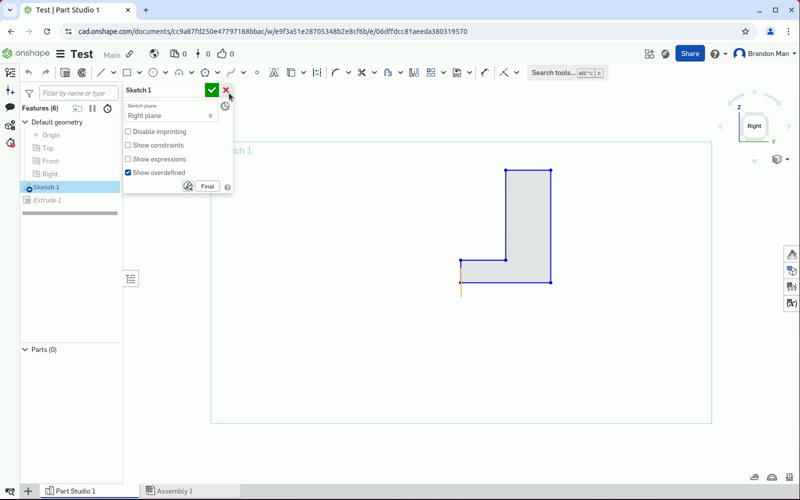
click(229, 92)
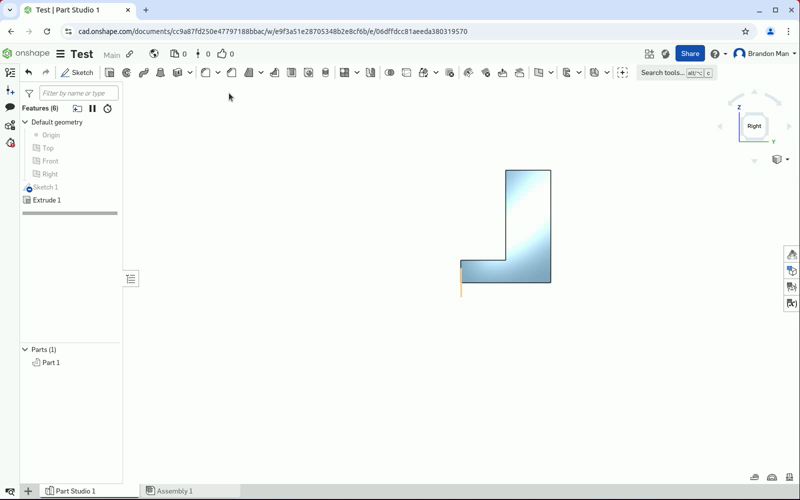
mouse_move(73, 352)
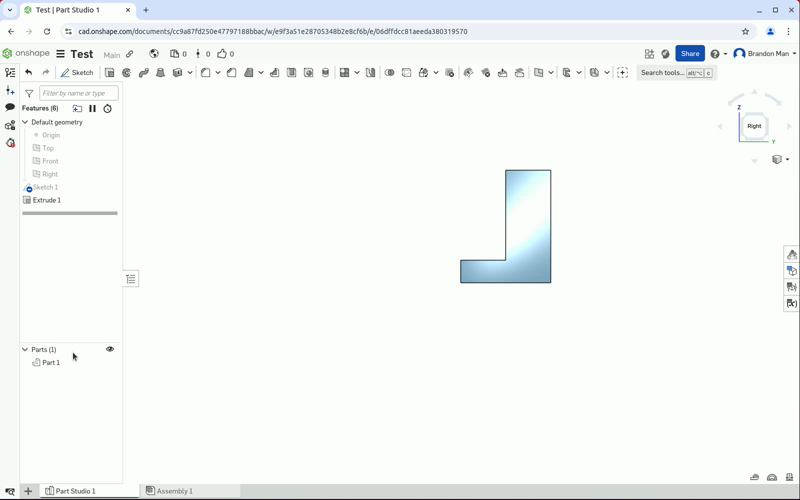
key(y)
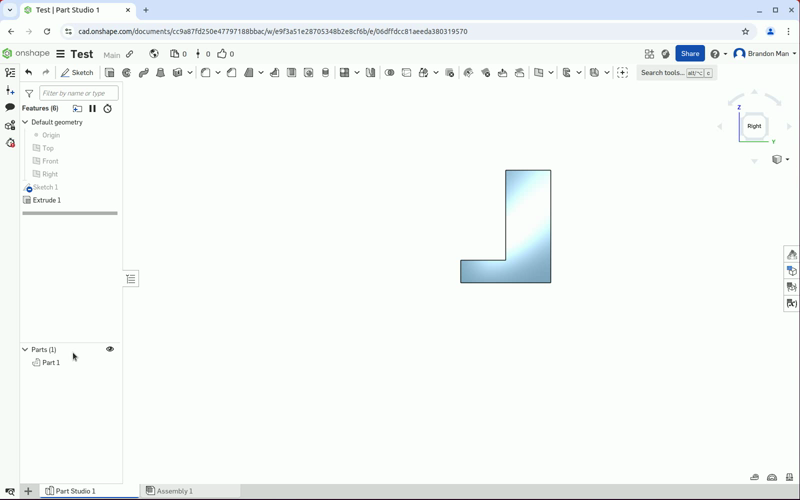
key(shift+p)
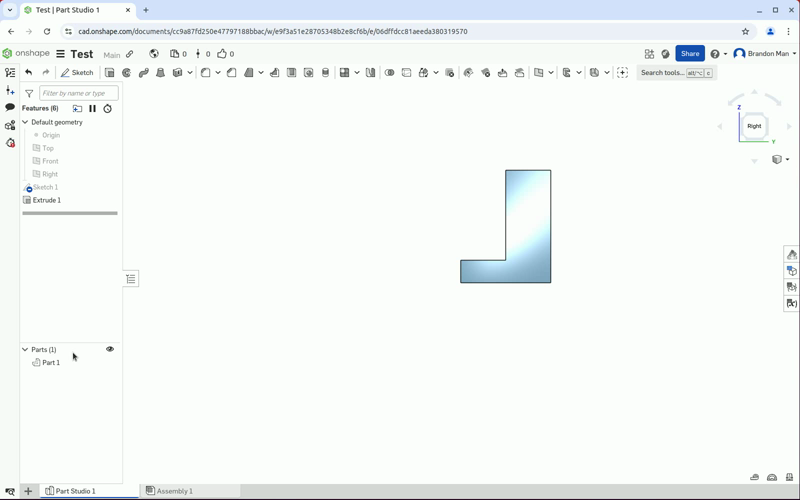
key(space)
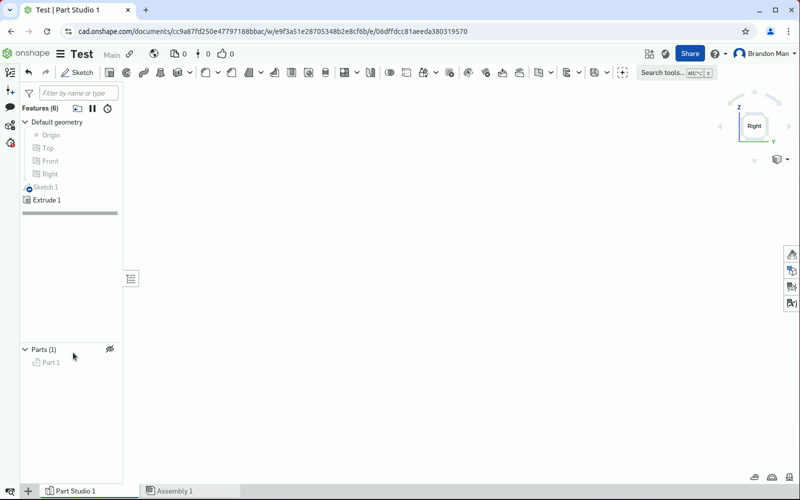
key_down(shift)
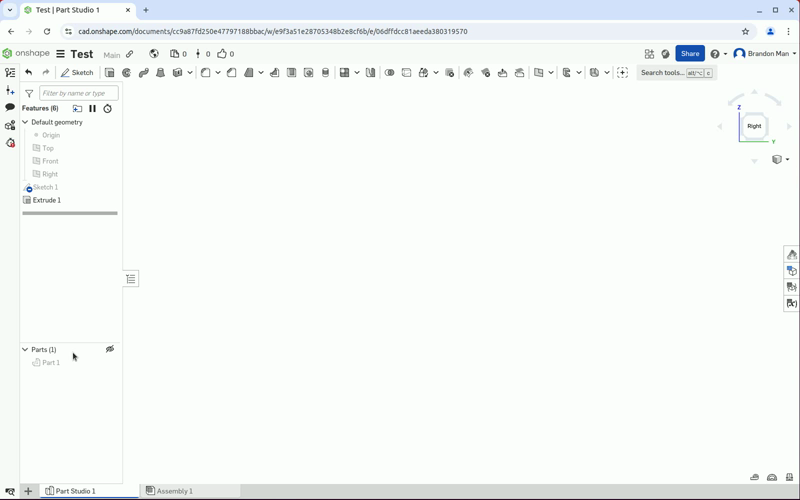
key(right)
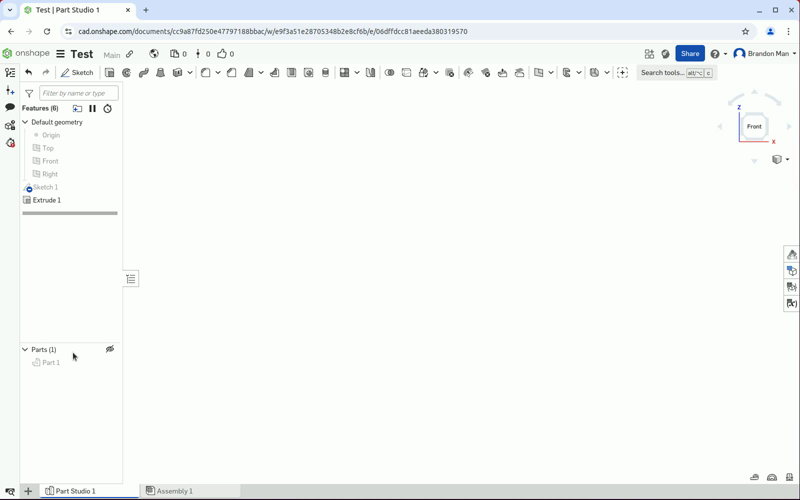
key_up(shift)
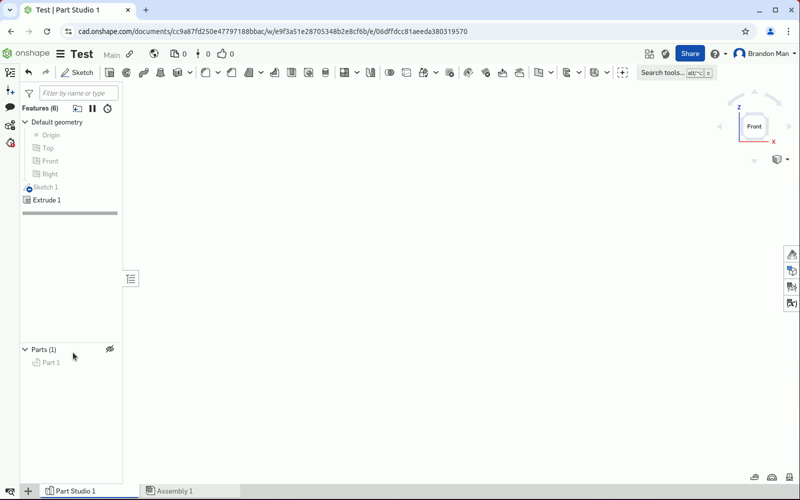
key(space)
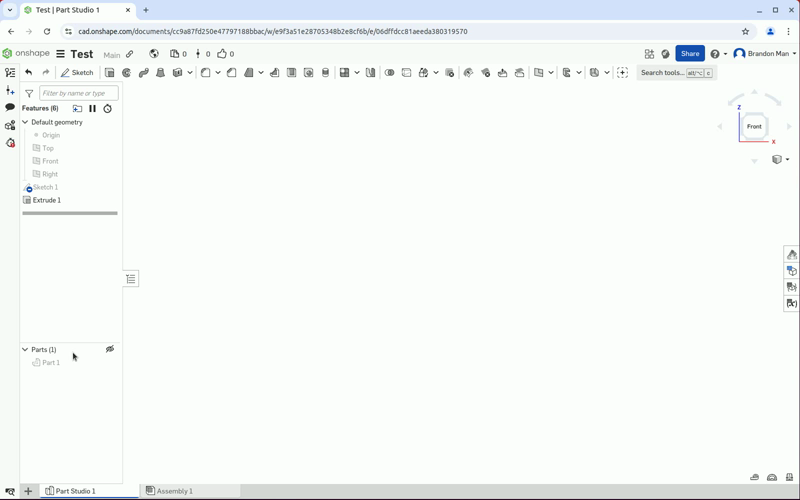
key_down(shift)
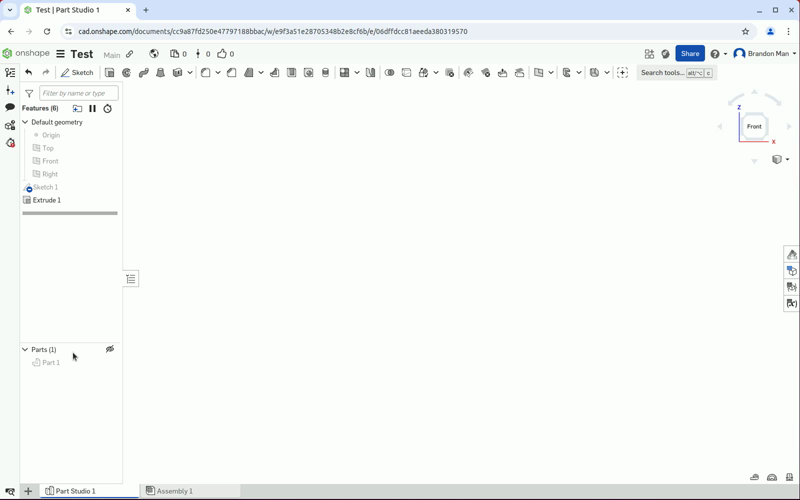
key(down)
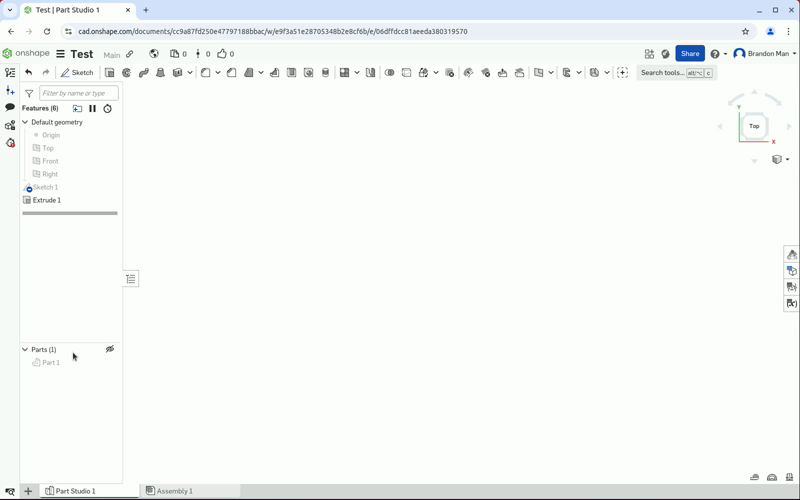
key_up(shift)
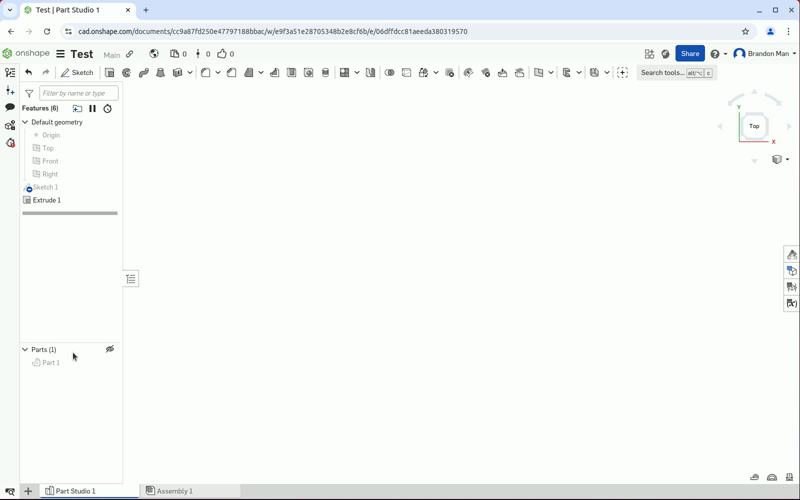
mouse_move(73, 352)
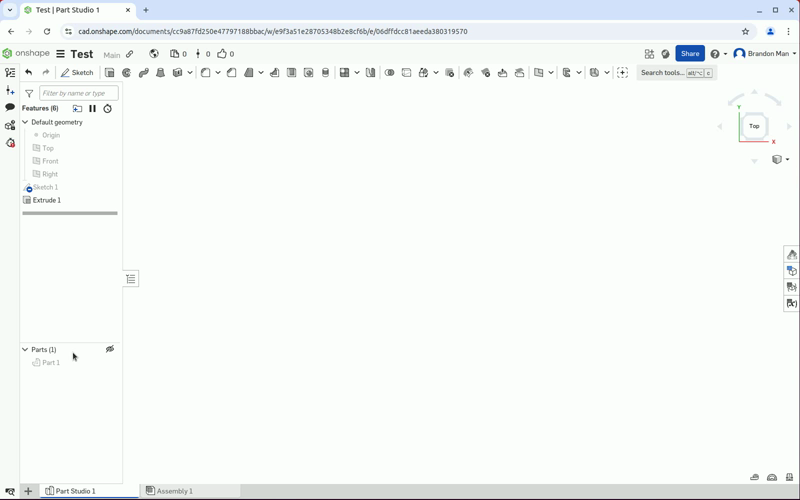
key(shift+y)
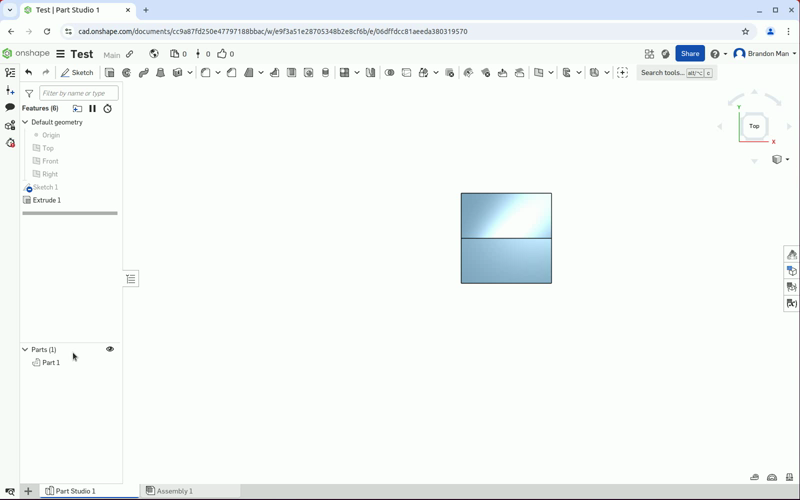
mouse_move(541, 75)
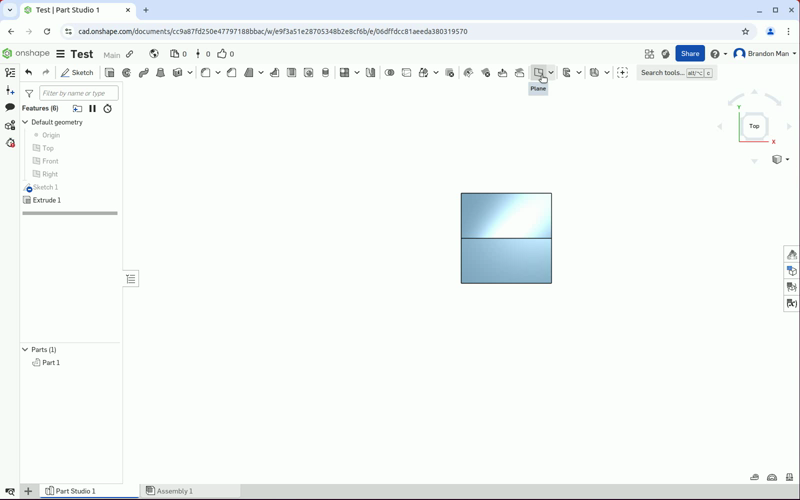
click(541, 75)
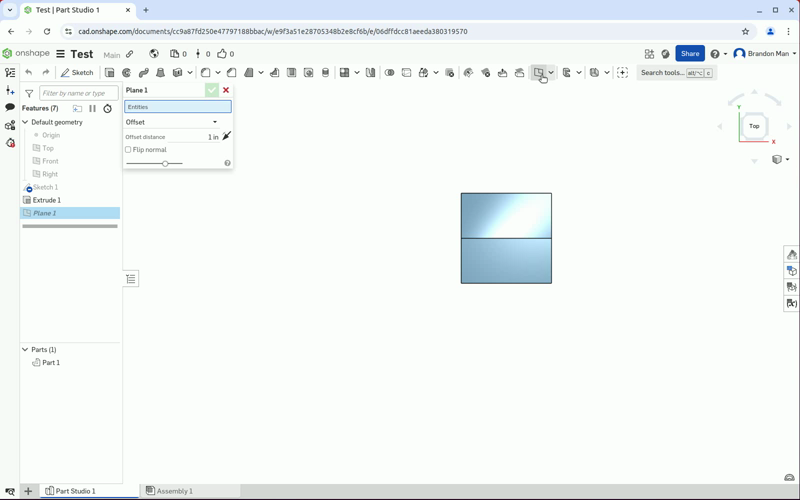
mouse_move(73, 150)
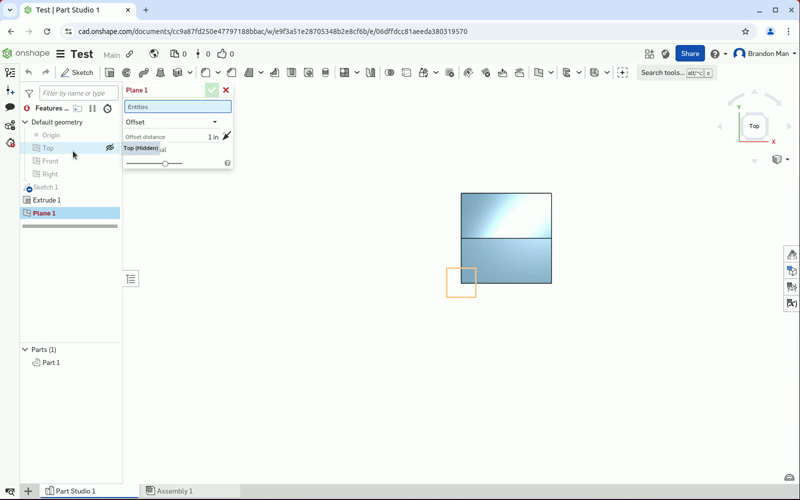
click(73, 150)
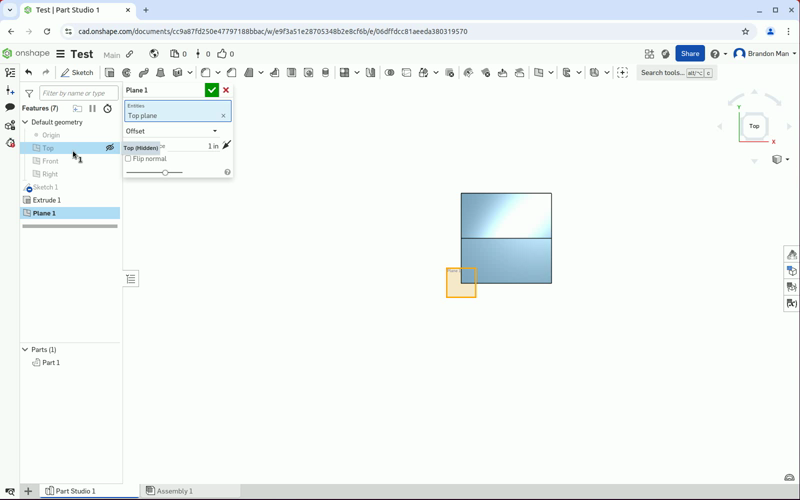
key(tab, 2)
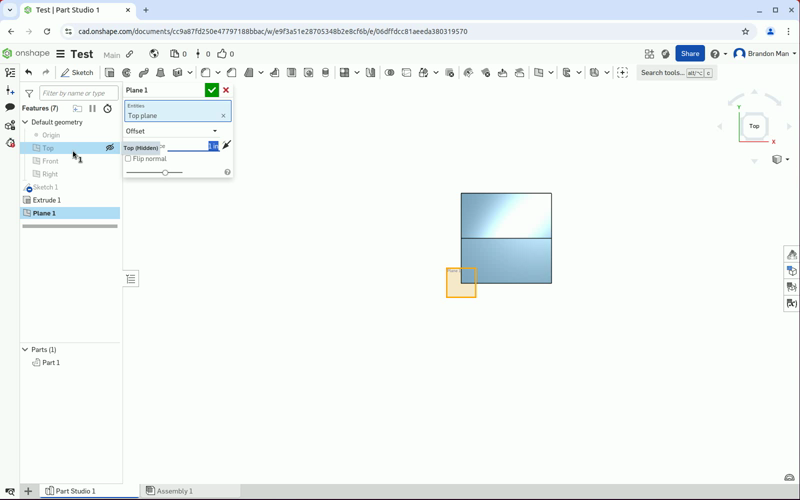
text(23.108)
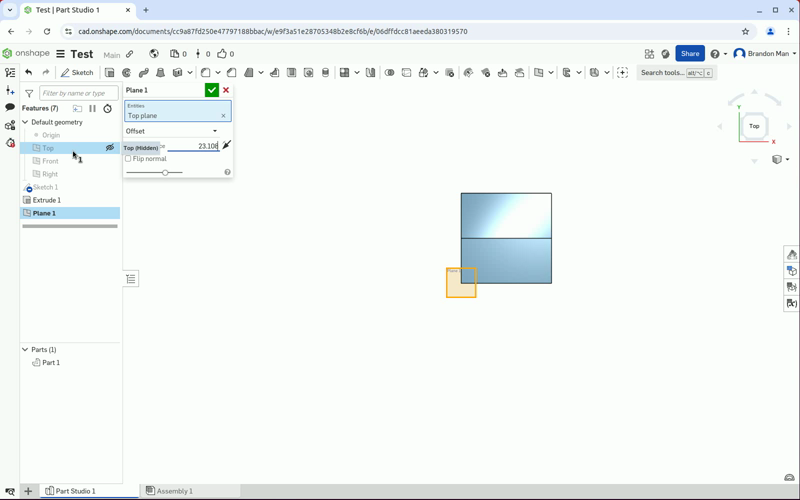
key(enter, 2)
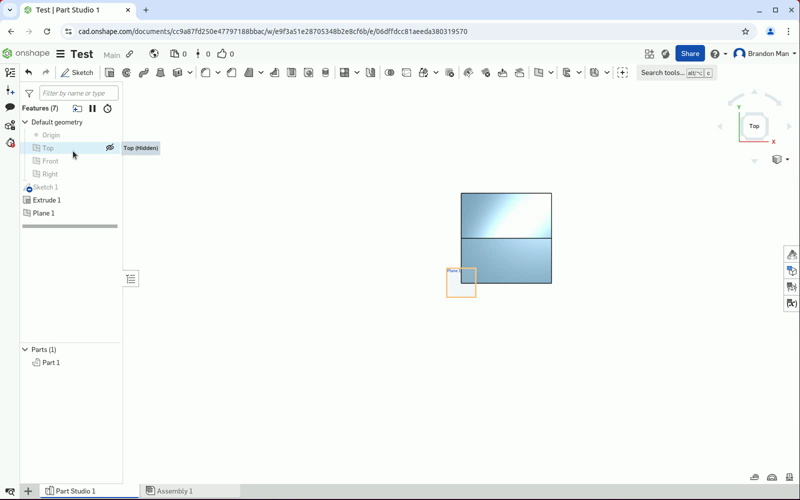
key(shift+s)
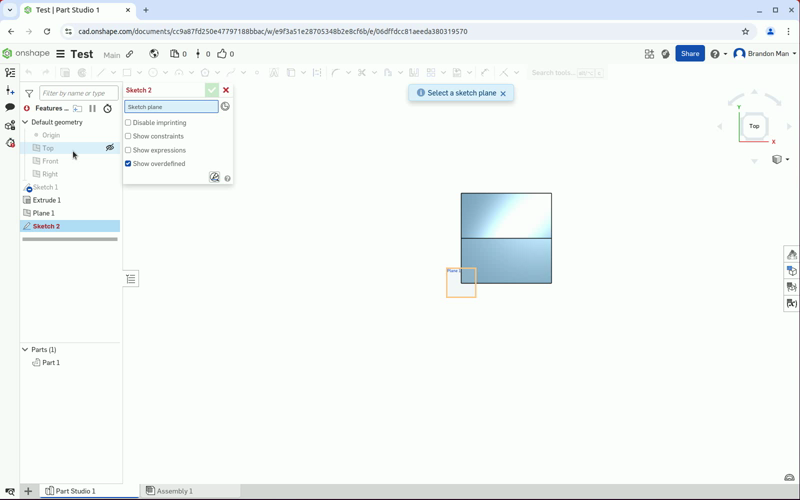
mouse_move(73, 215)
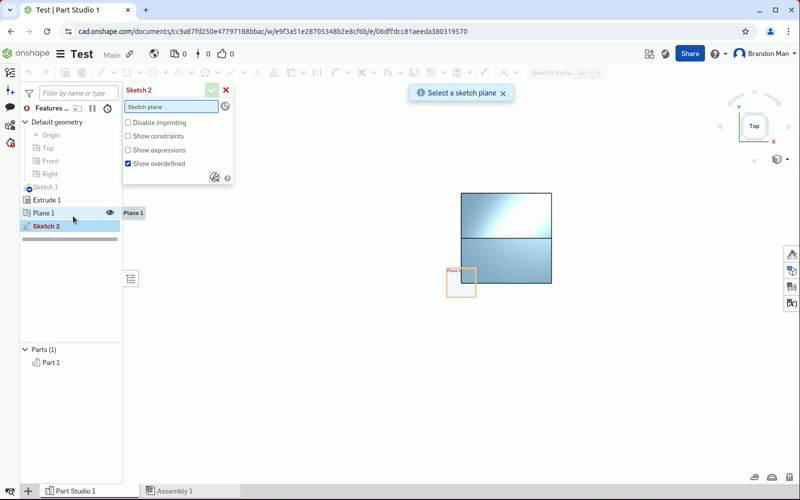
click(73, 215)
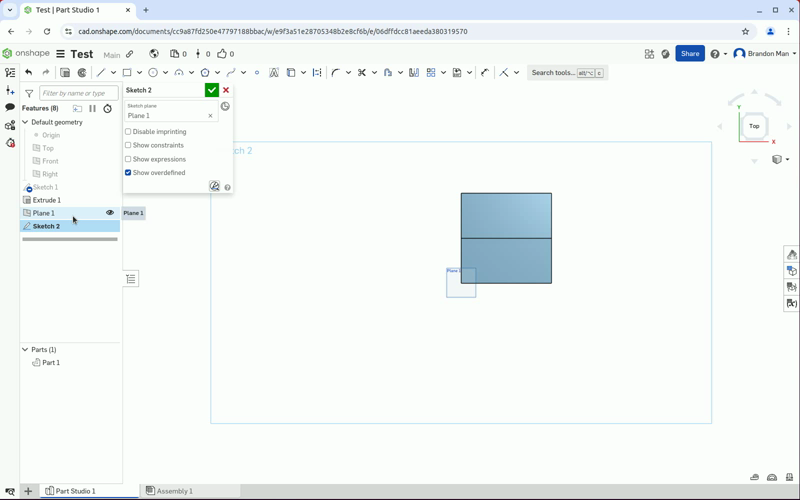
mouse_move(73, 352)
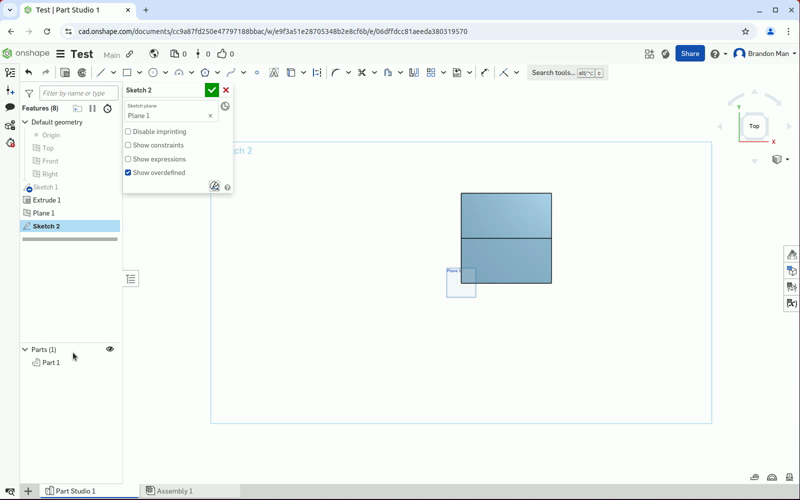
key(y)
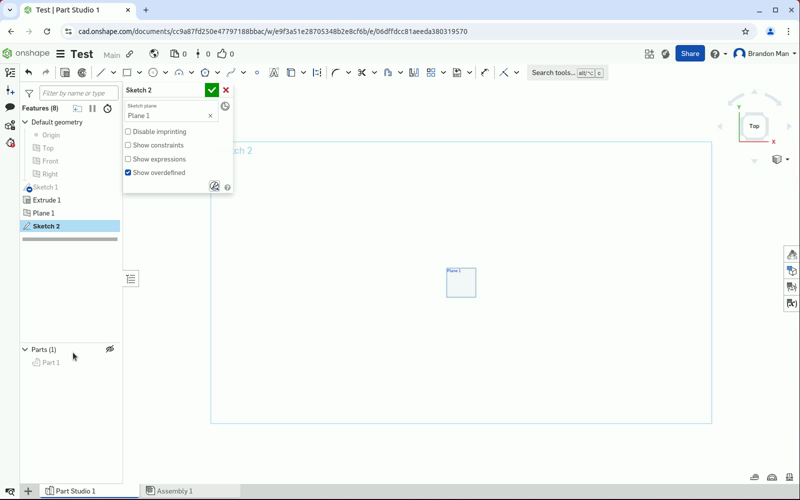
key(l)
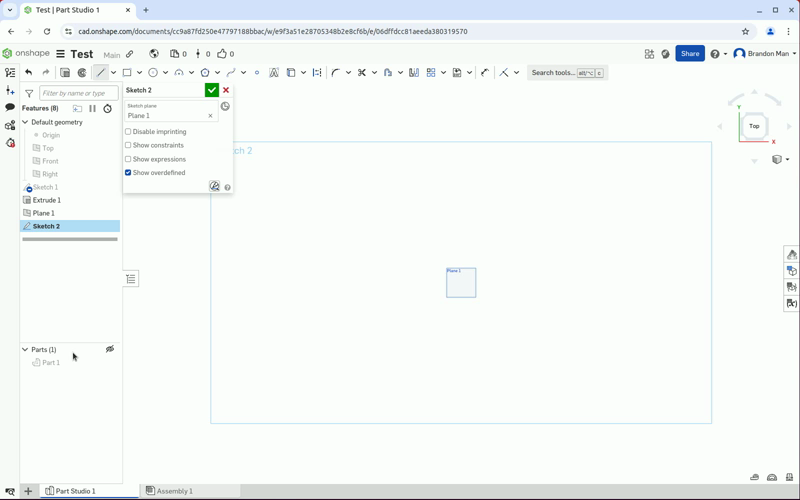
key_down(shift)
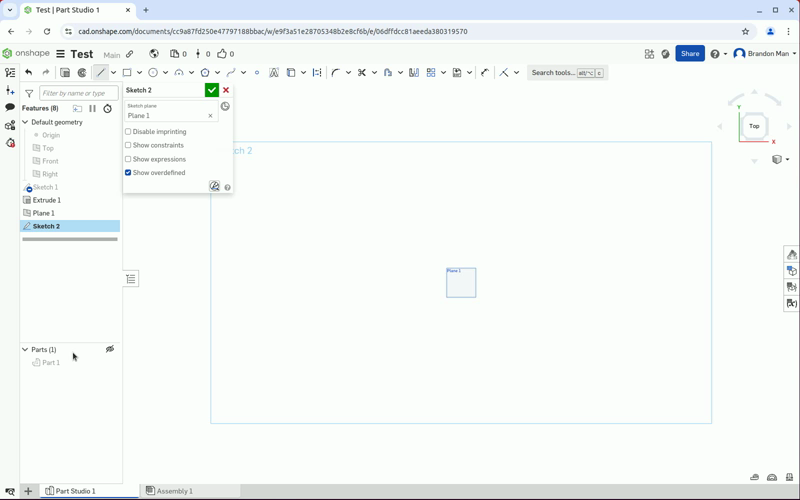
mouse_move(491, 238)
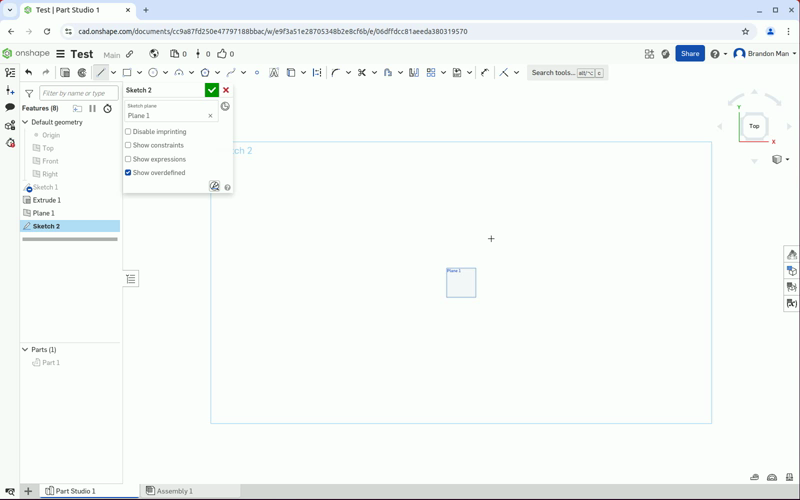
click(491, 238)
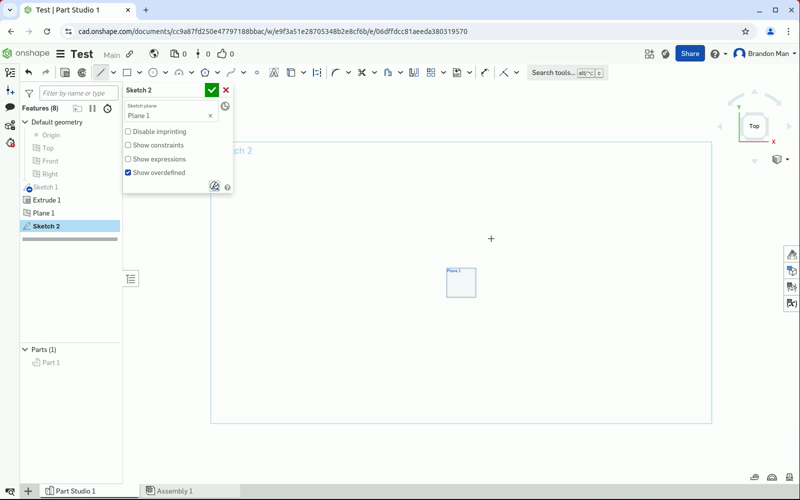
key_up(shift)
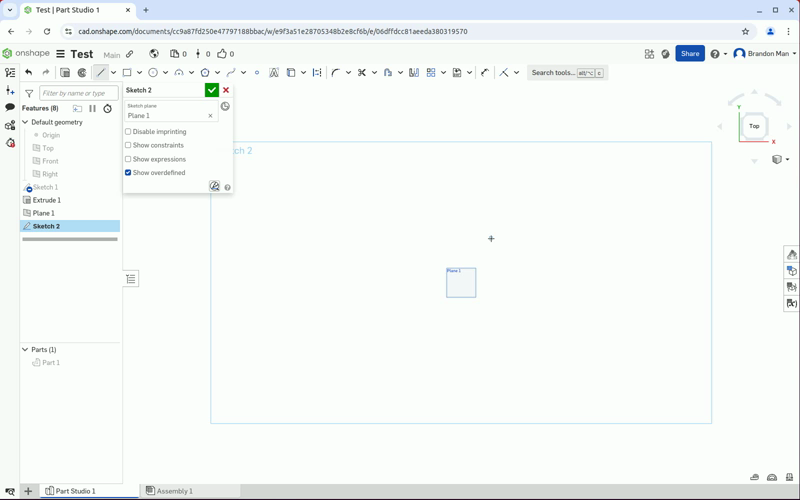
key_down(shift)
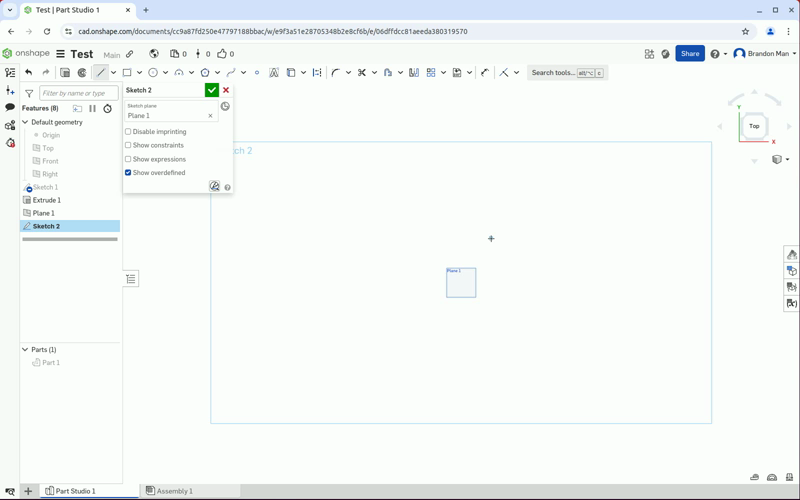
mouse_move(521, 238)
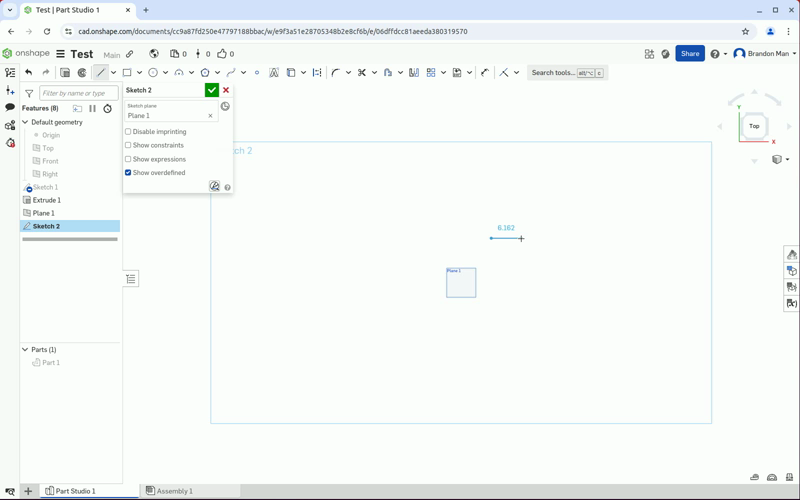
mouse_move(521, 238)
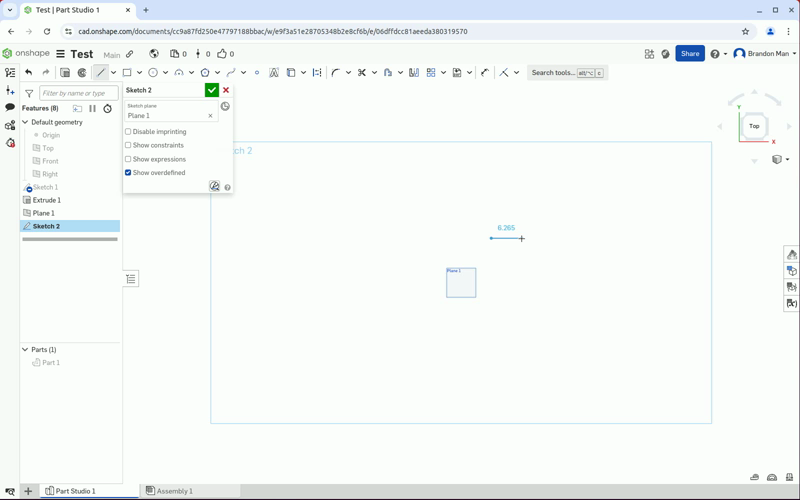
click(521, 238)
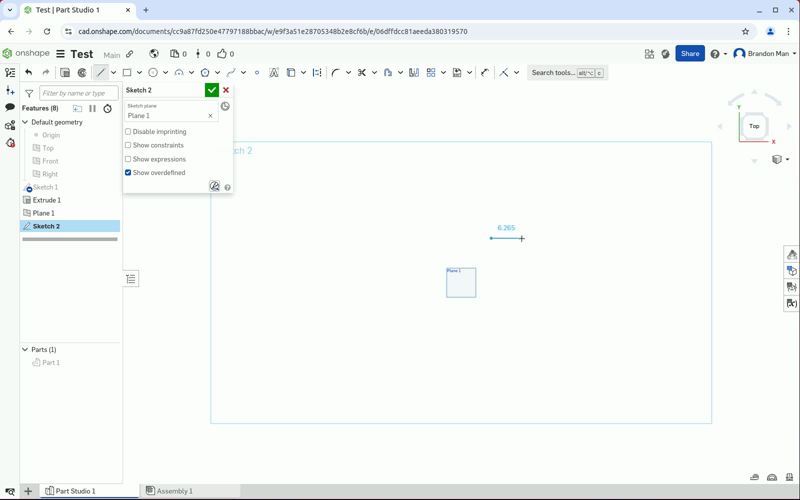
key_up(shift)
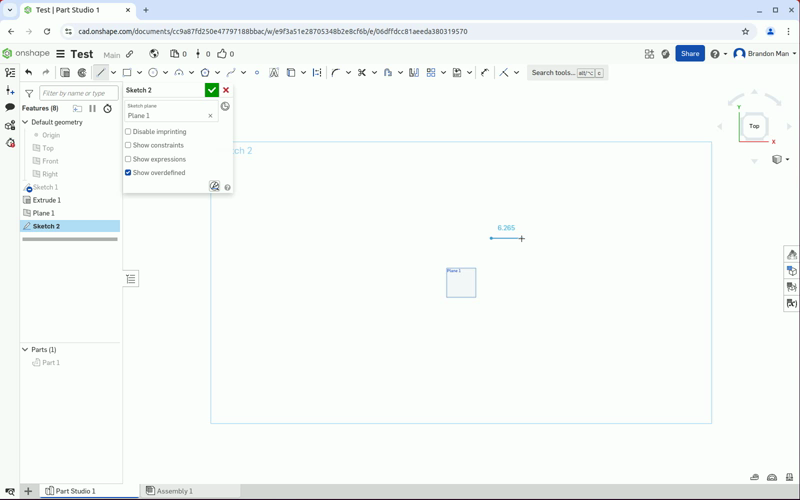
key_down(shift)
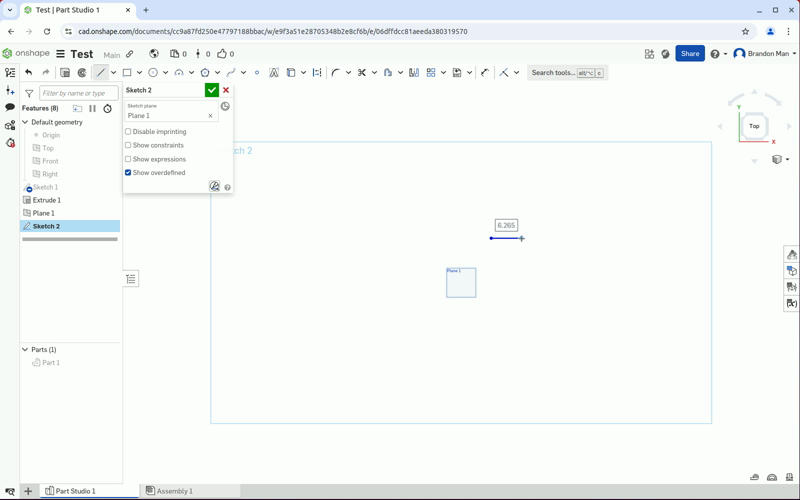
mouse_move(551, 238)
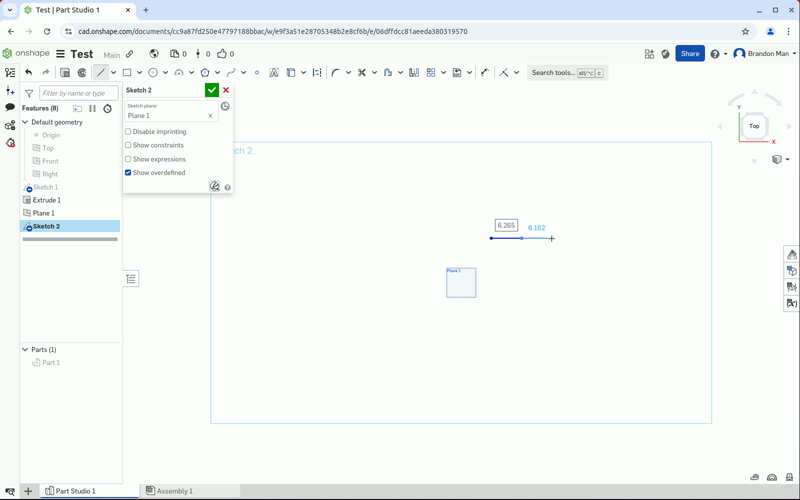
mouse_move(521, 193)
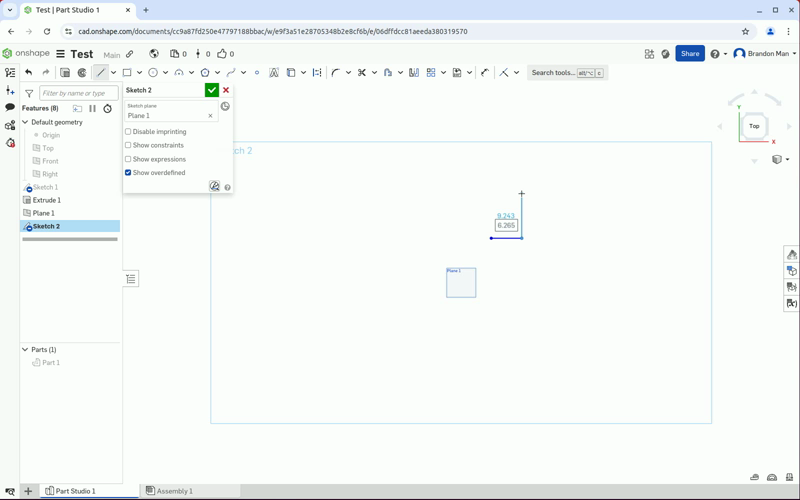
click(521, 193)
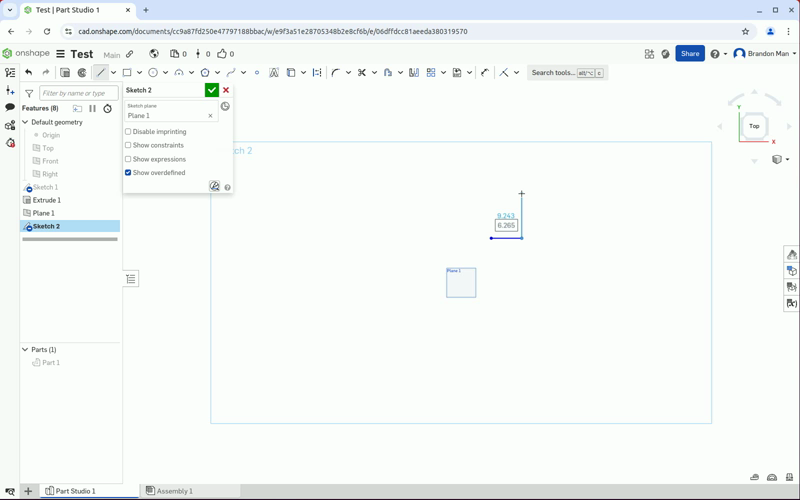
key_up(shift)
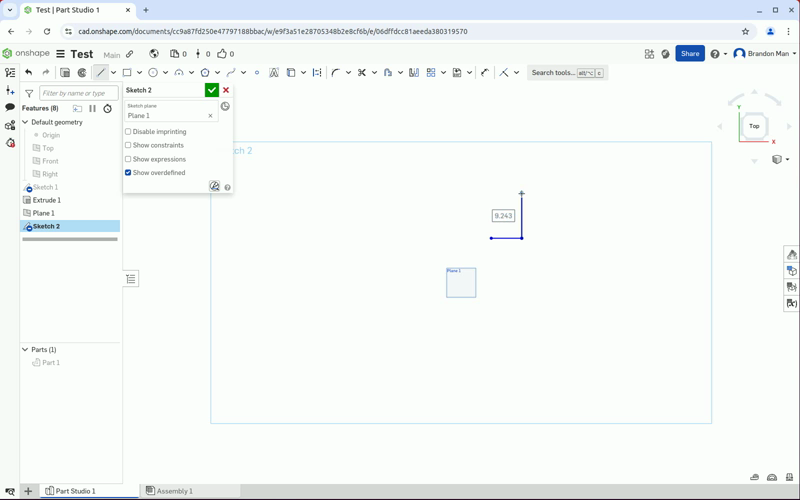
key_down(shift)
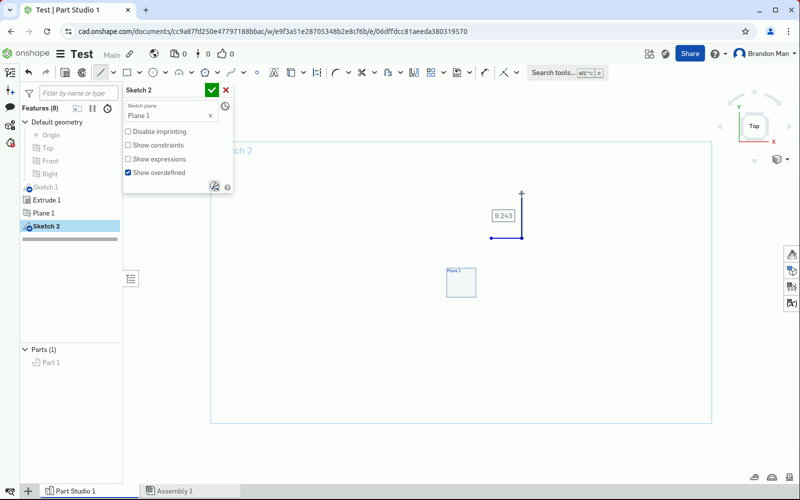
mouse_move(551, 193)
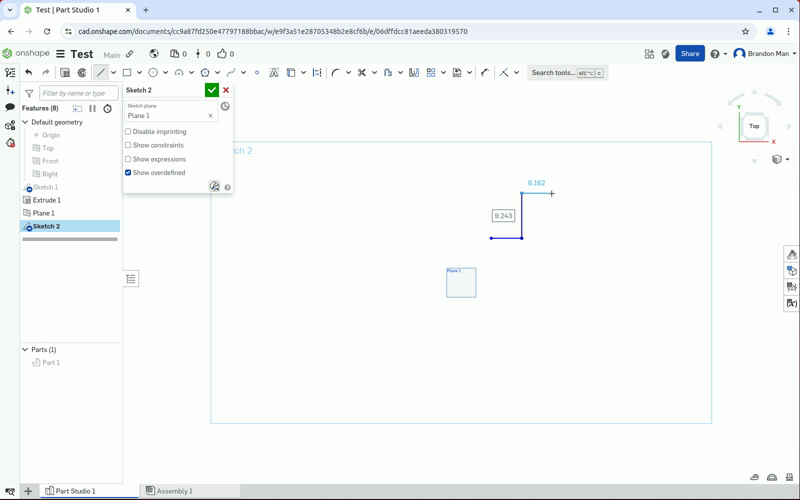
mouse_move(491, 193)
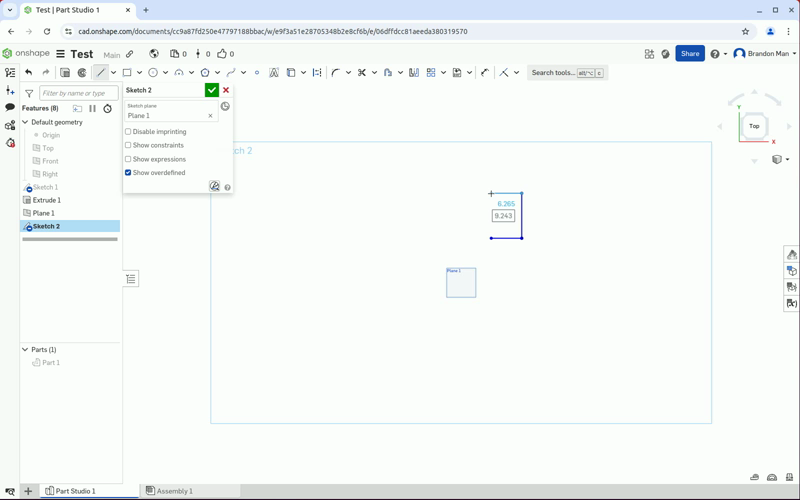
click(491, 193)
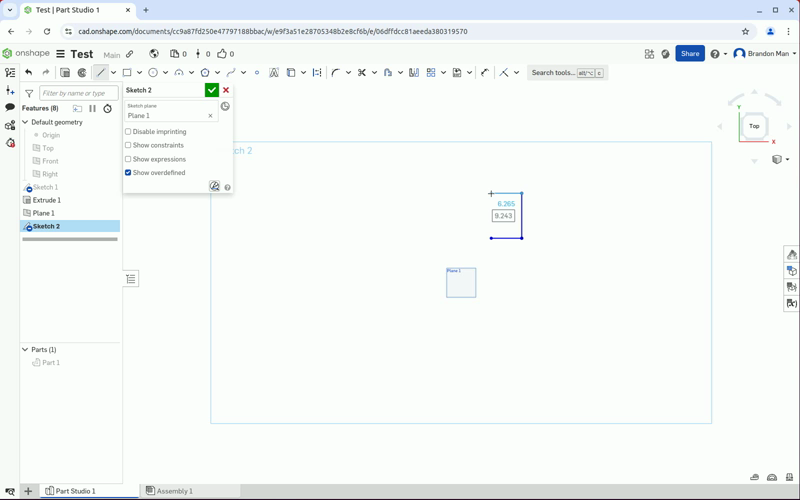
key_up(shift)
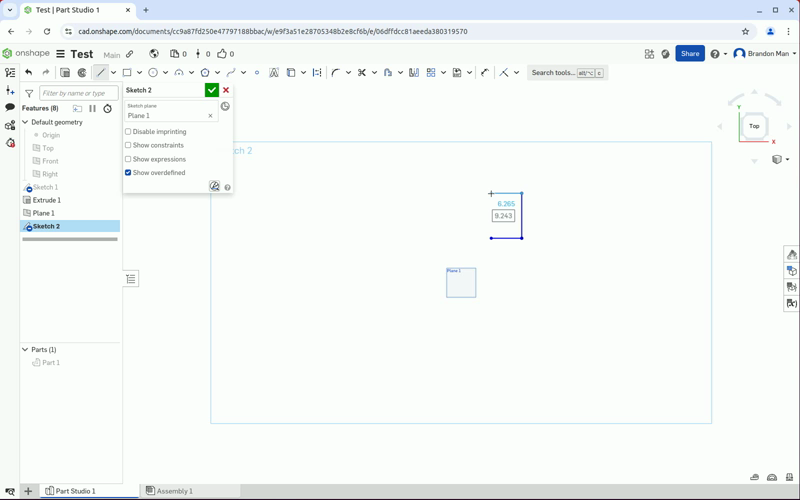
mouse_move(521, 193)
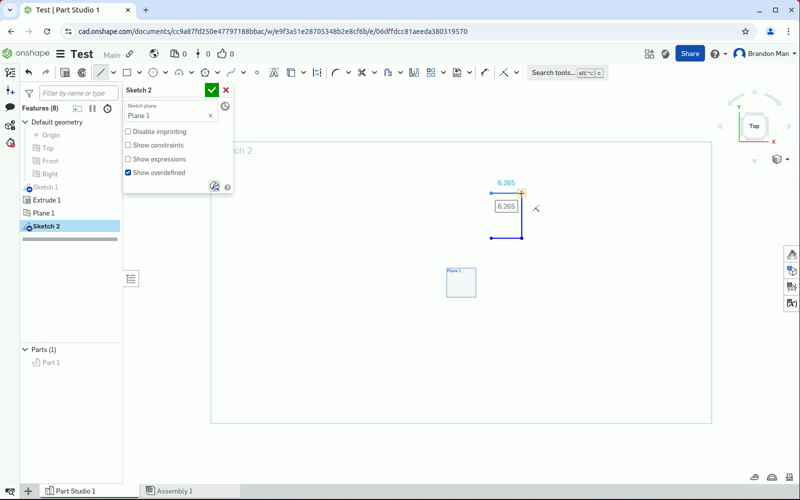
key_down(shift)
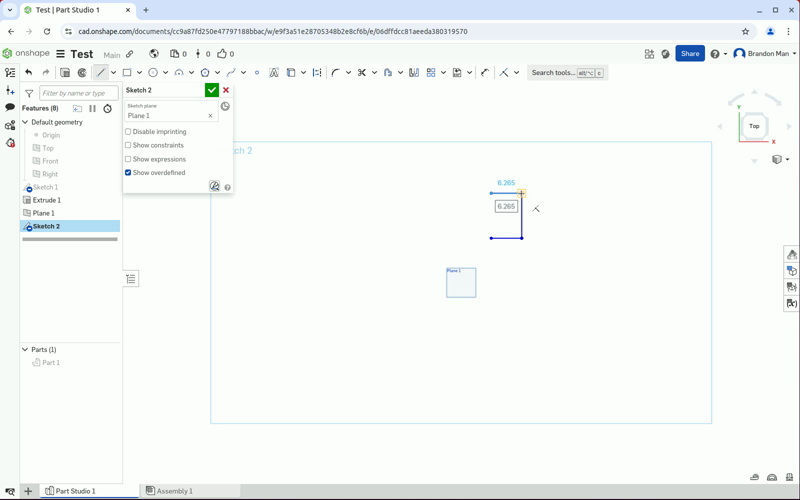
mouse_move(491, 238)
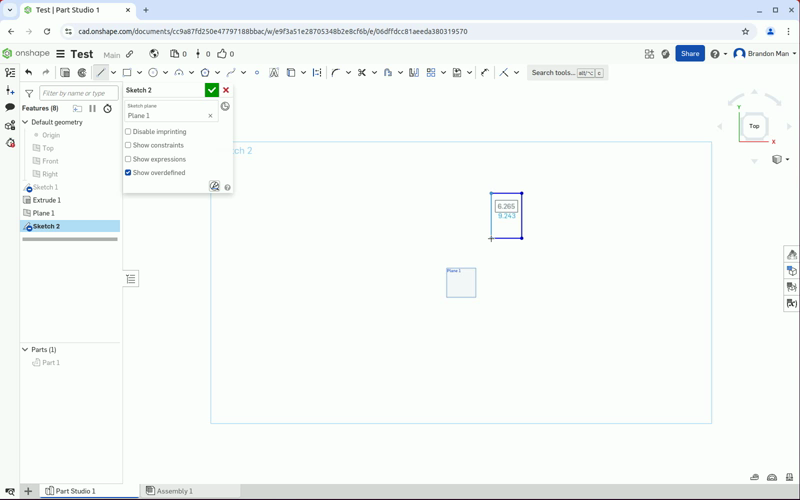
key_up(shift)
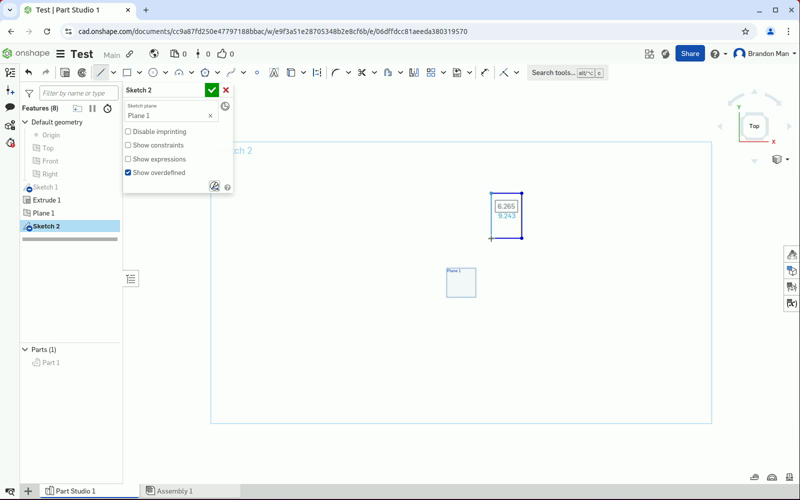
click(491, 238)
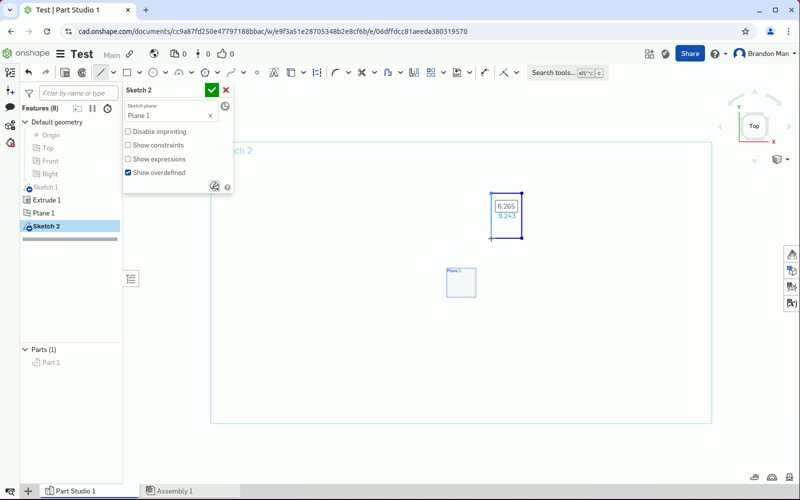
key(esc)
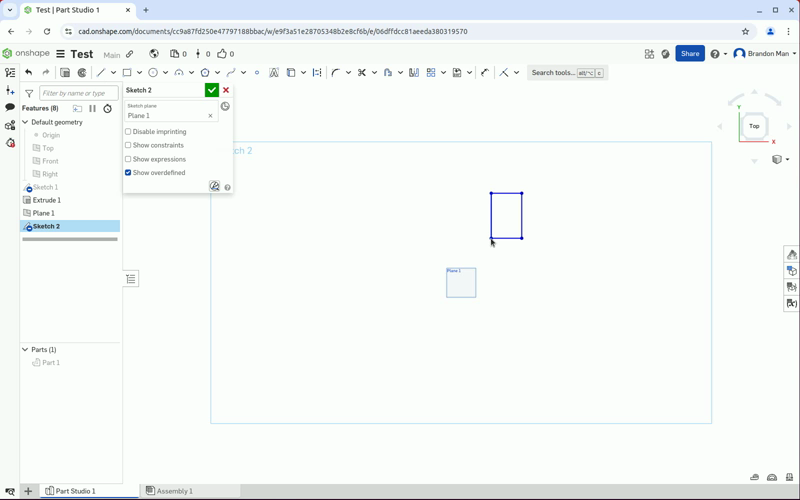
mouse_move(504, 195)
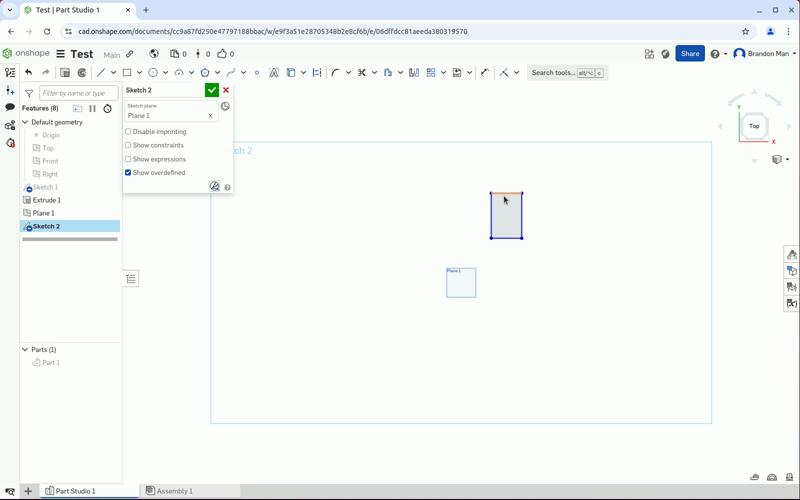
scroll(6)
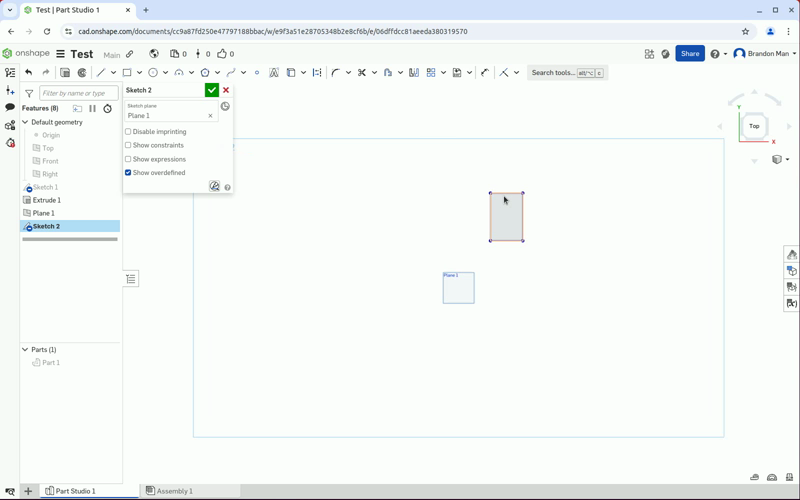
scroll(6)
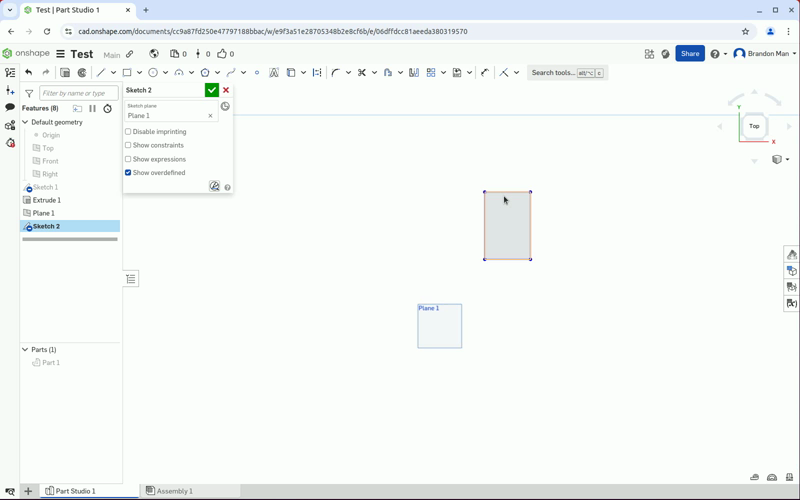
scroll(6)
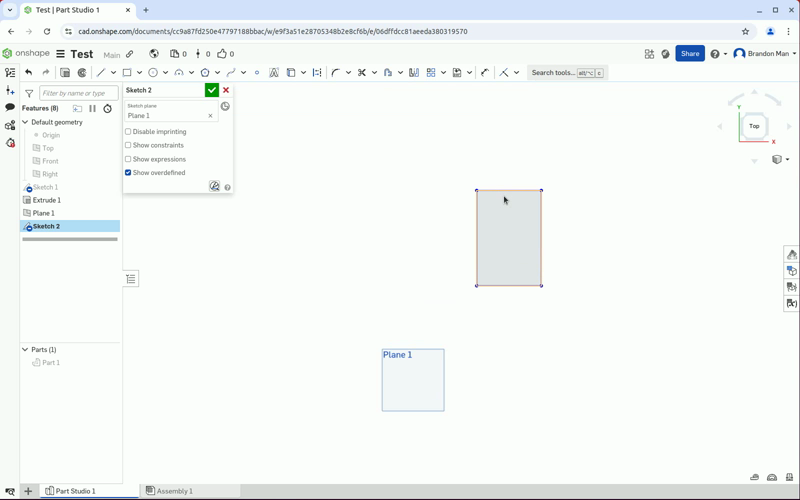
scroll(6)
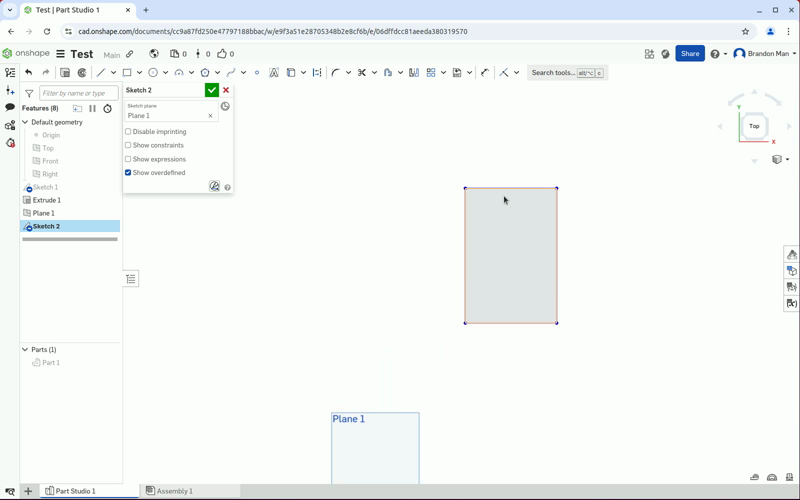
scroll(6)
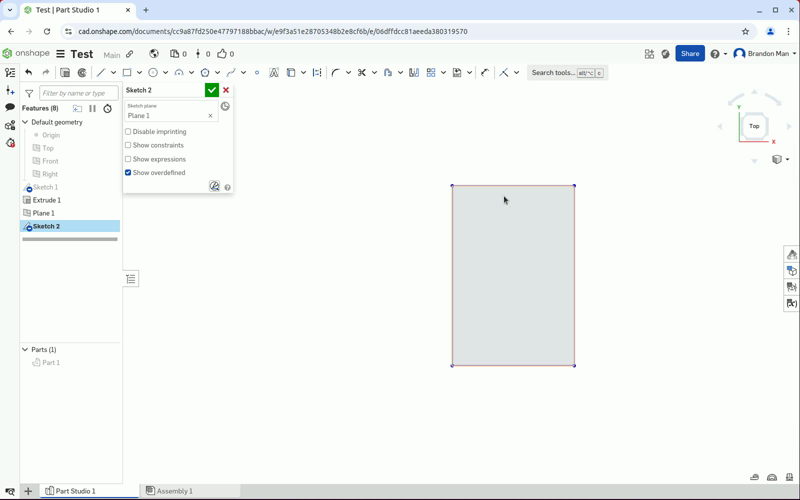
scroll(6)
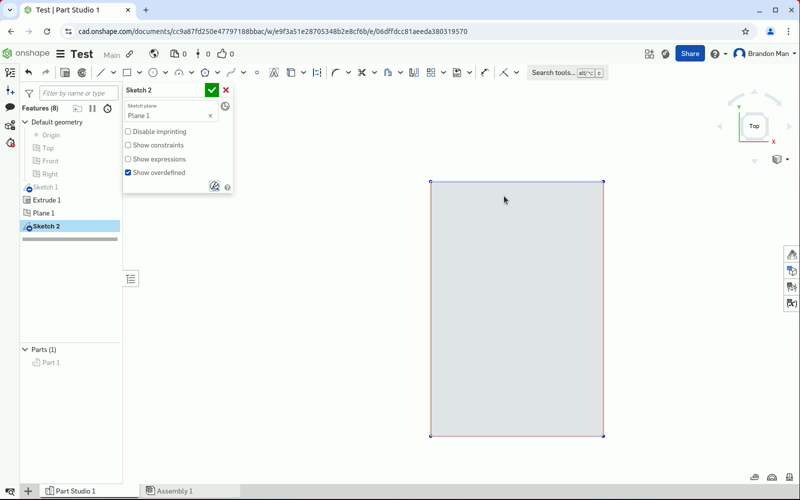
scroll(6)
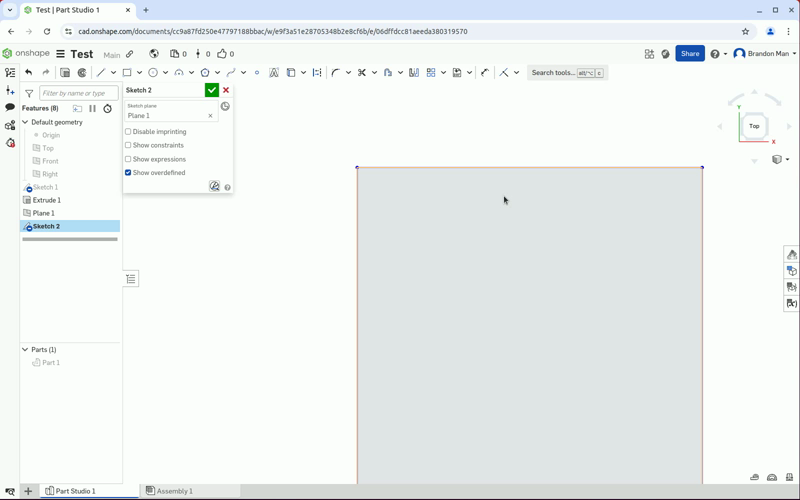
click(504, 195)
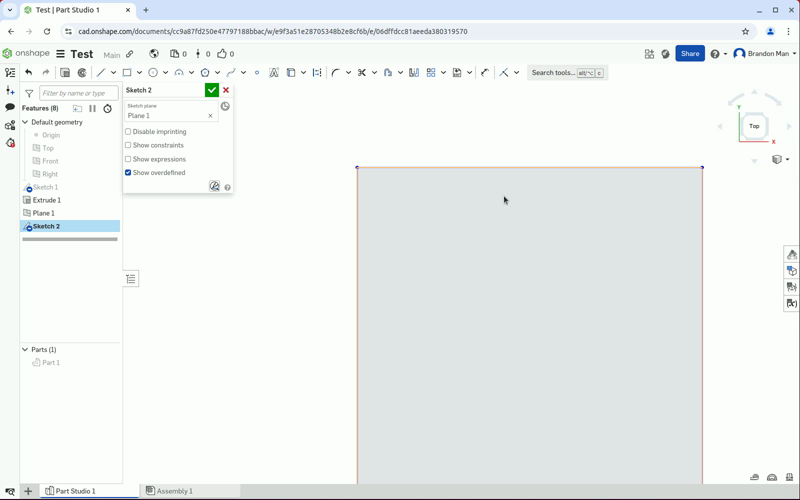
scroll(-6)
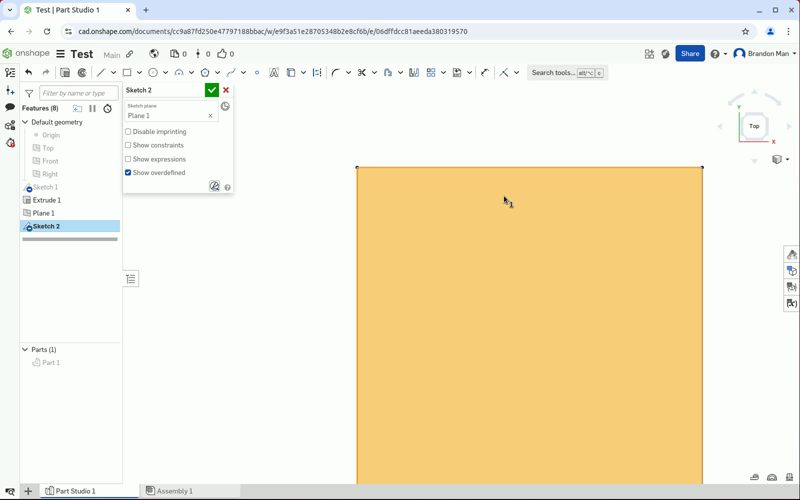
scroll(-6)
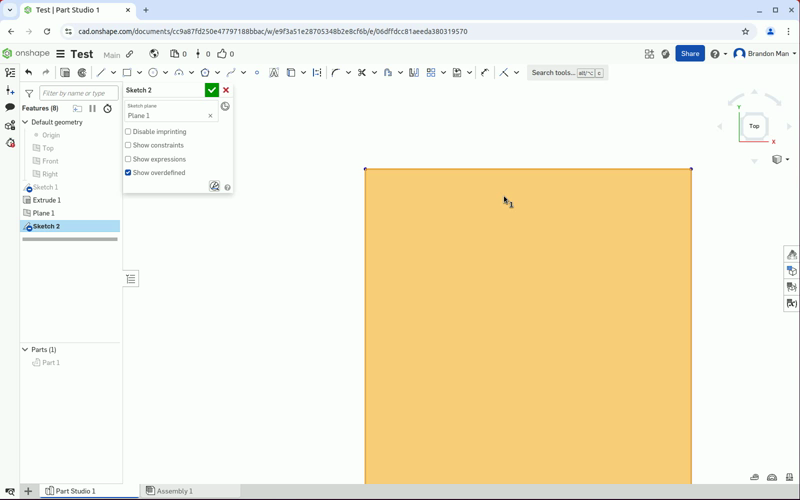
scroll(-6)
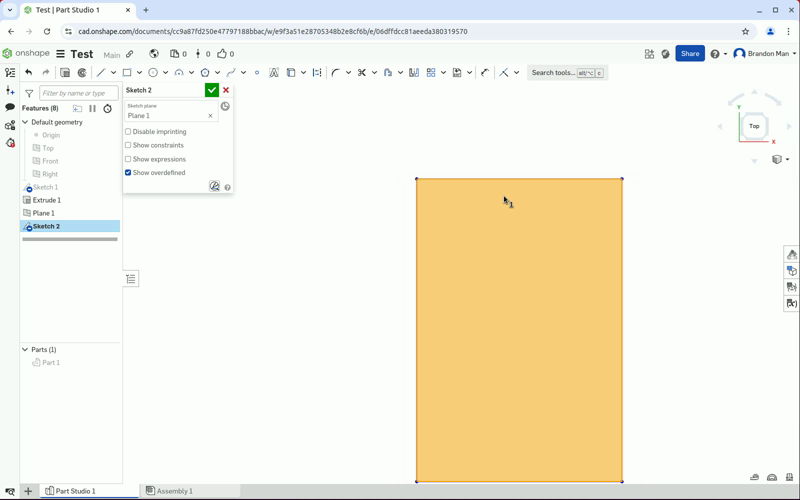
scroll(-6)
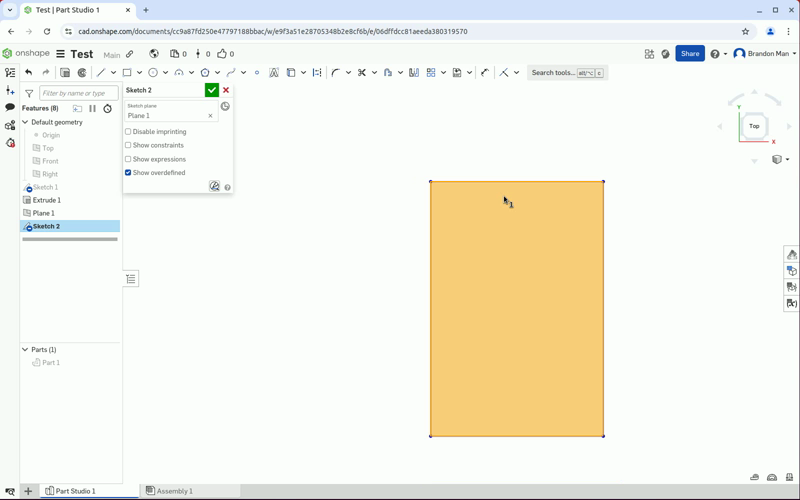
scroll(-6)
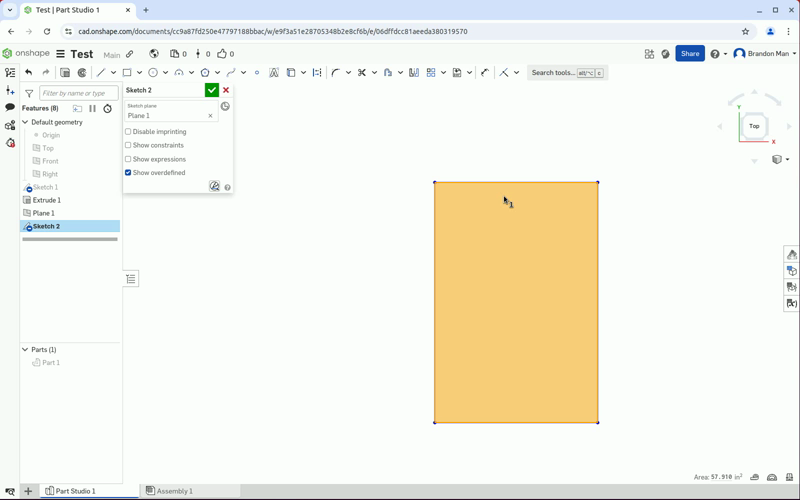
scroll(-6)
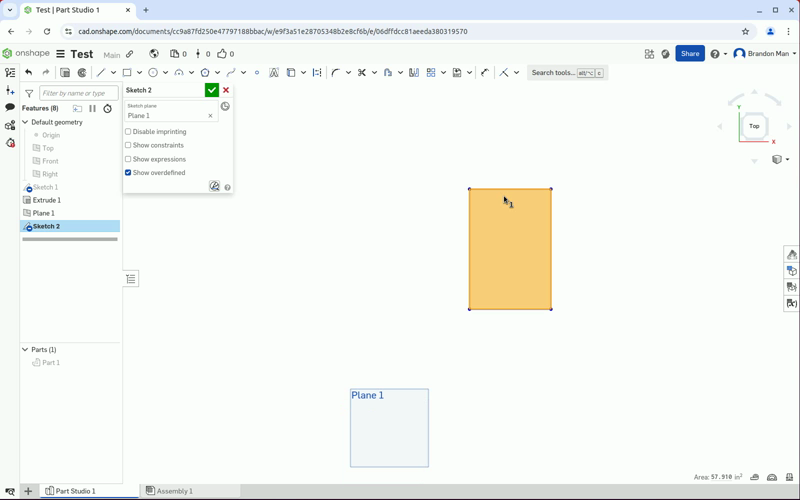
scroll(-6)
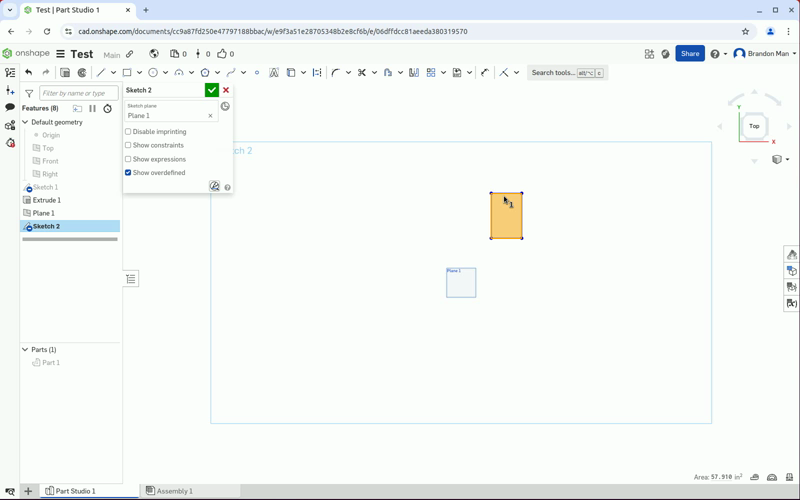
mouse_move(73, 352)
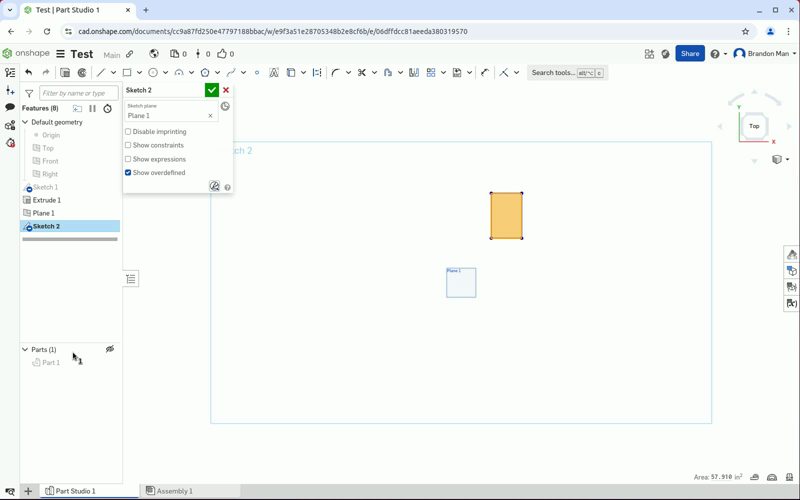
key(shift+y)
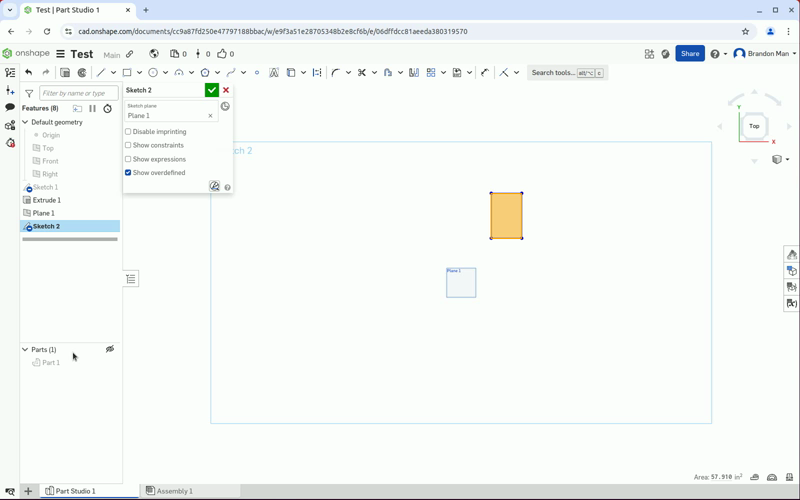
key(shift+e)
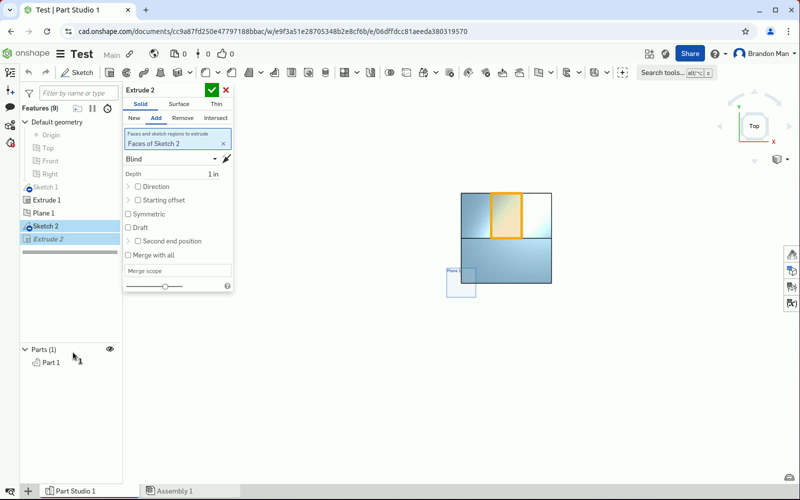
mouse_move(143, 106)
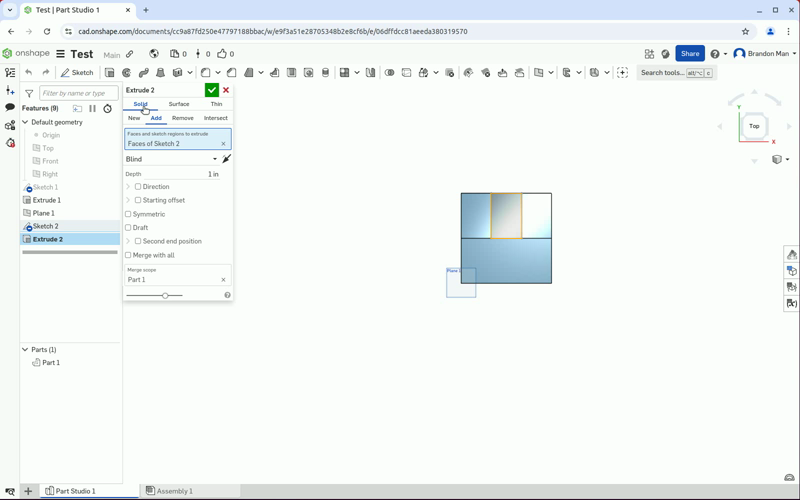
click(143, 106)
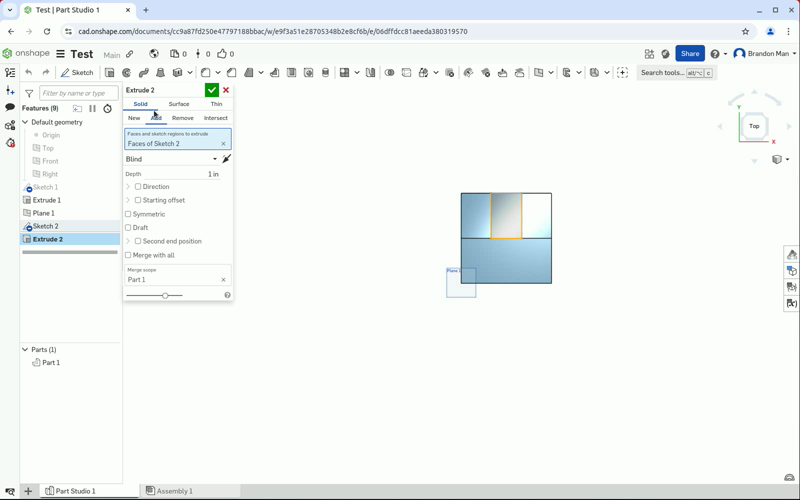
mouse_move(186, 120)
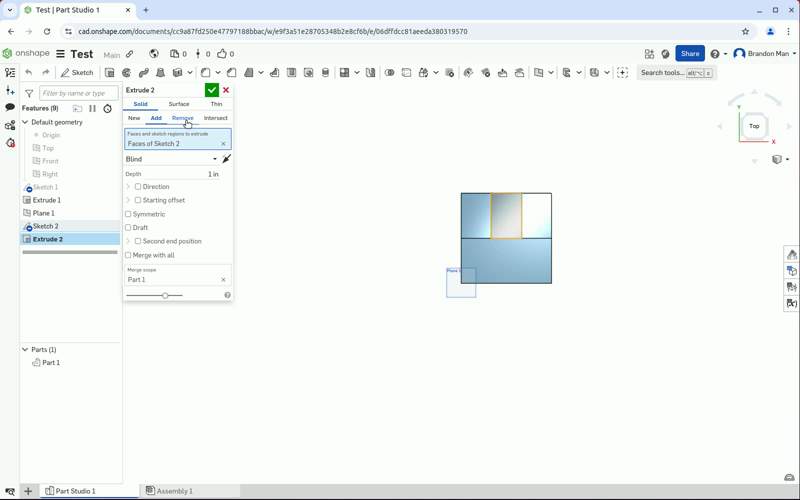
click(186, 120)
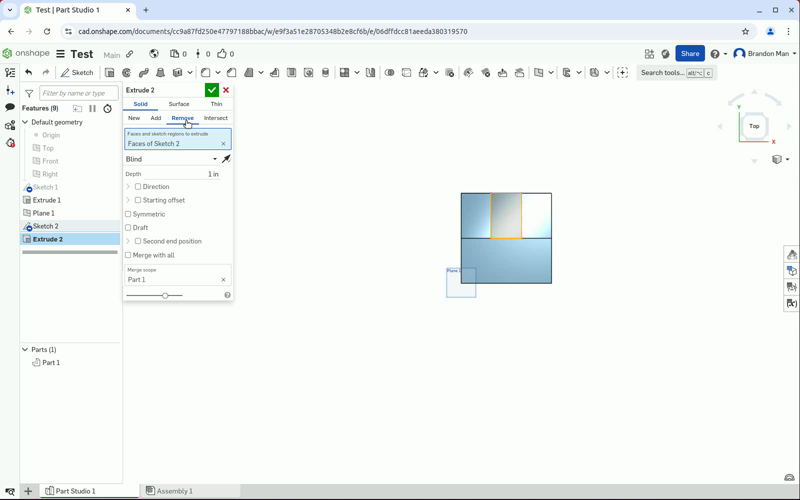
key(tab, 4)
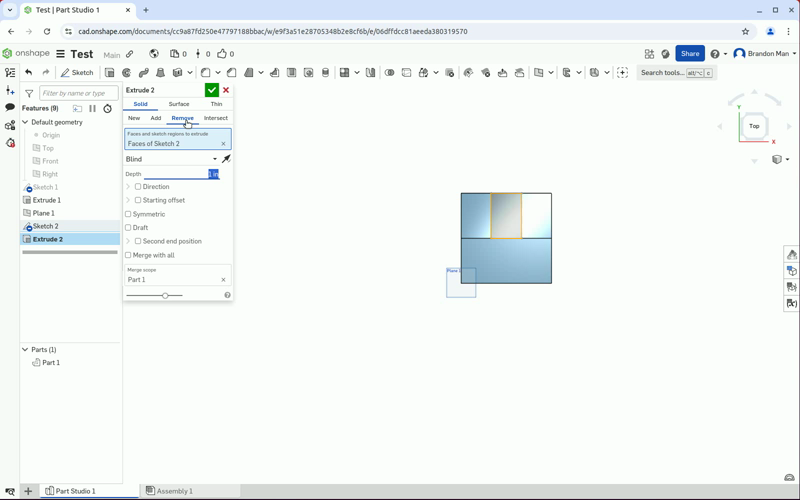
text(18.294)
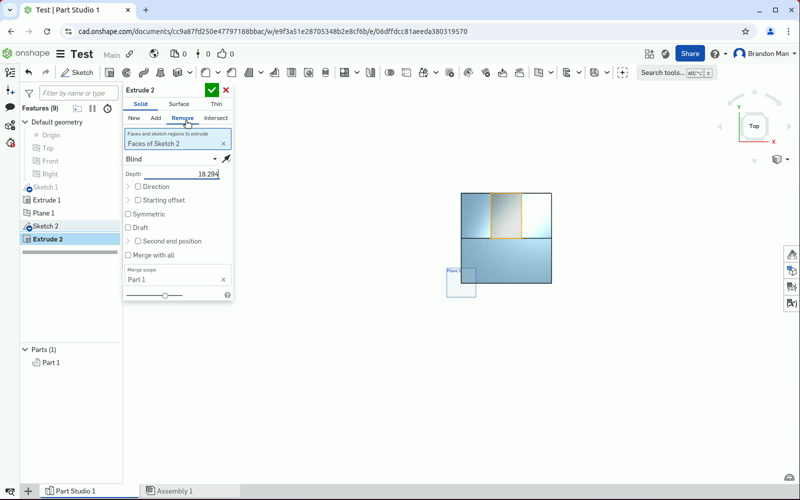
key(tab, 3)
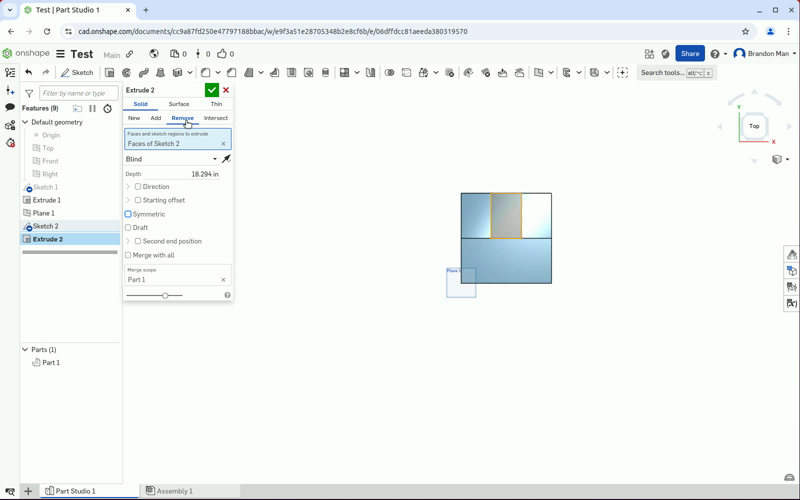
key(space)
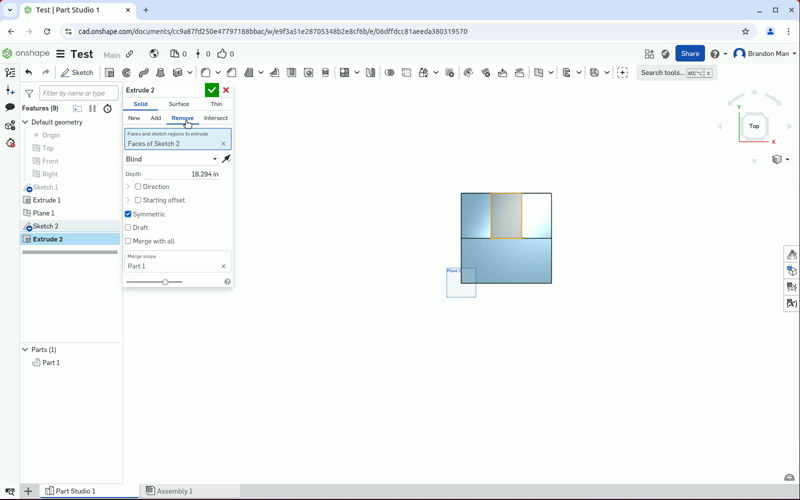
key(tab, 2)
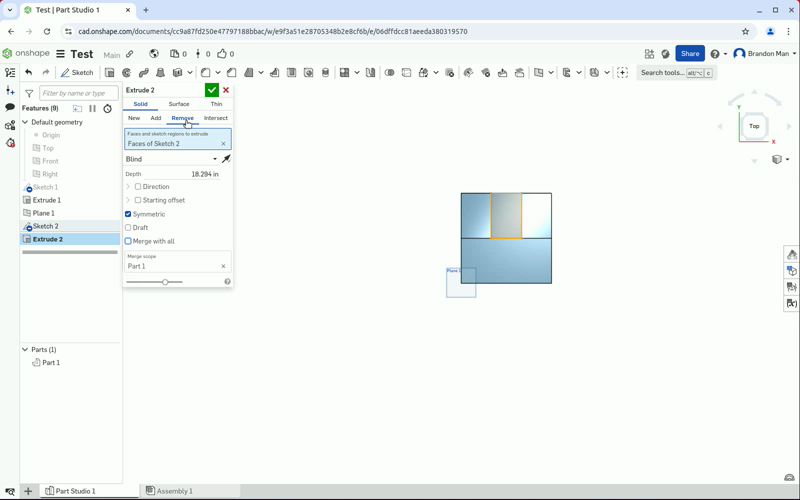
key(space)
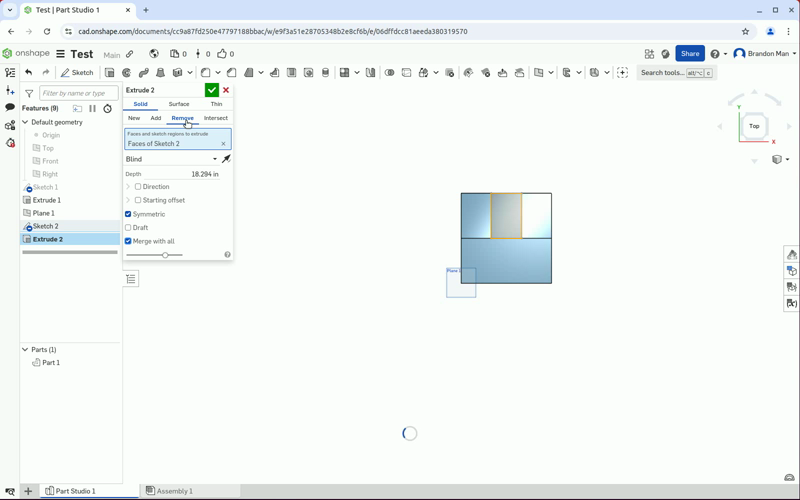
key(enter)
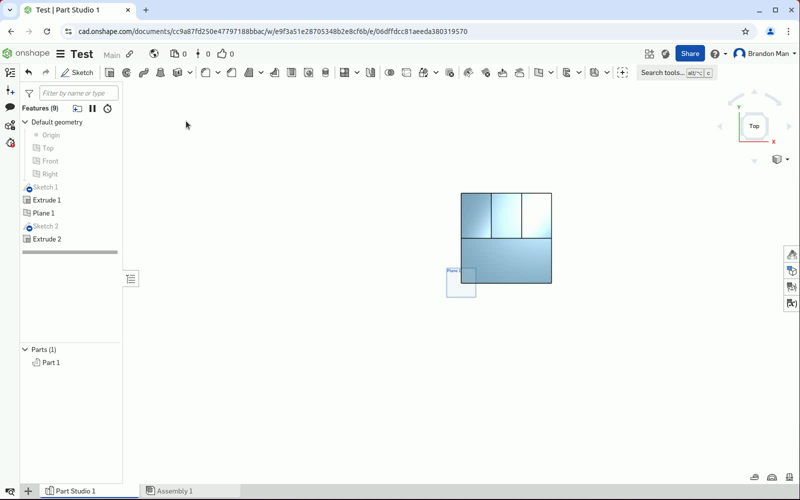
key(shift+h)
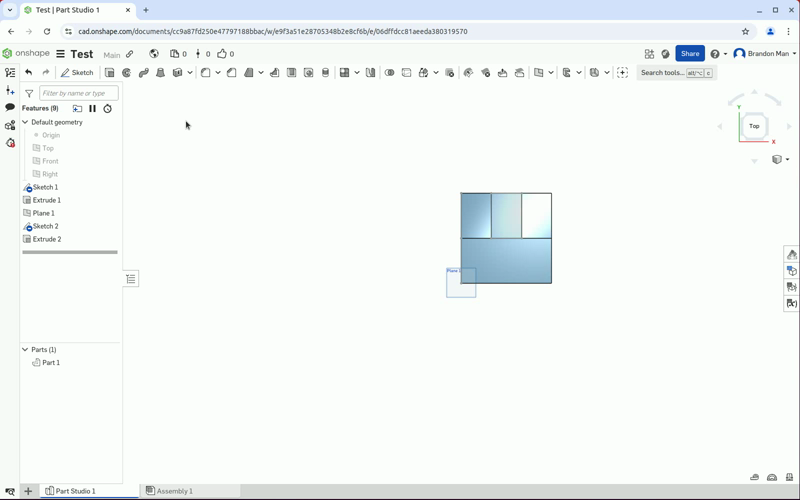
key(shift+h)
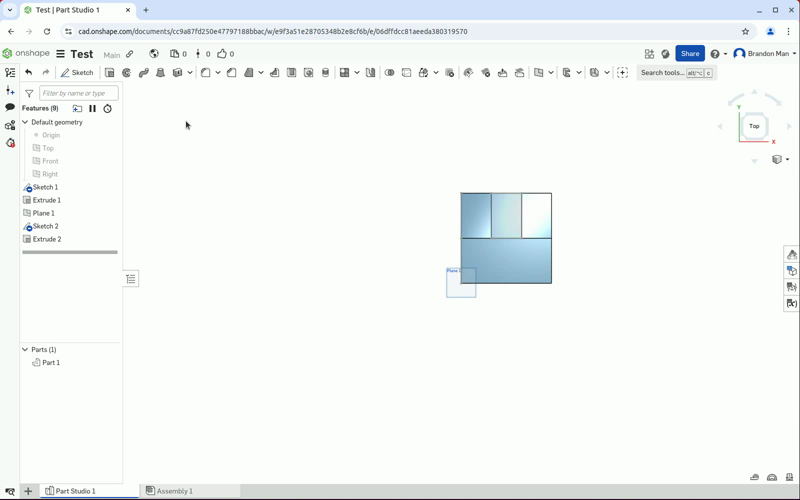
key(shift+7)
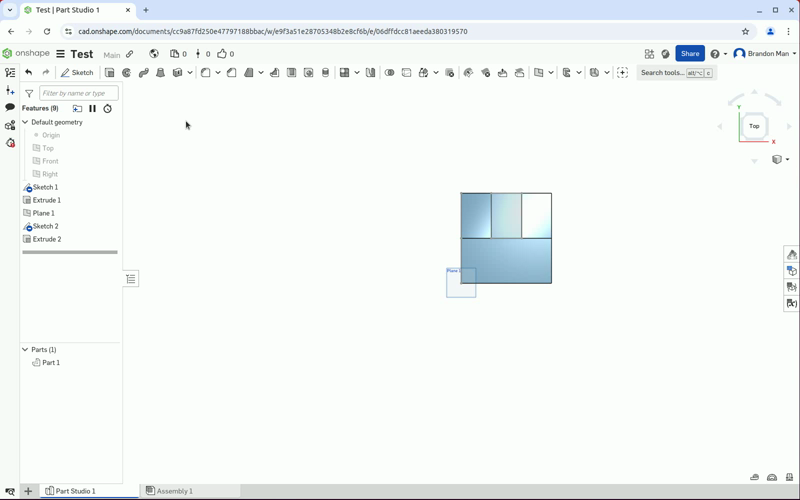
key(up, 3)
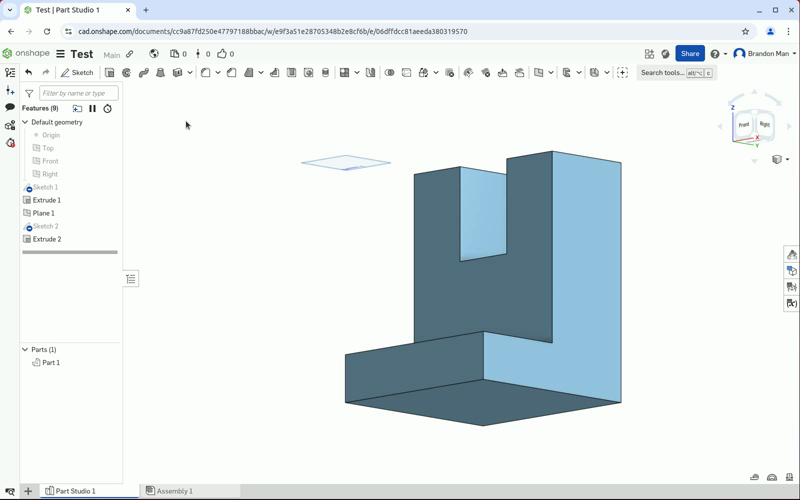
key(left, 3)
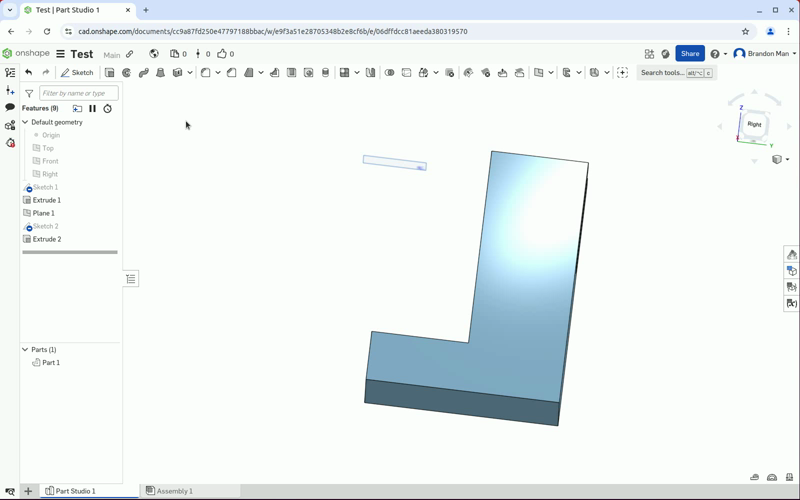
key(right, 3)
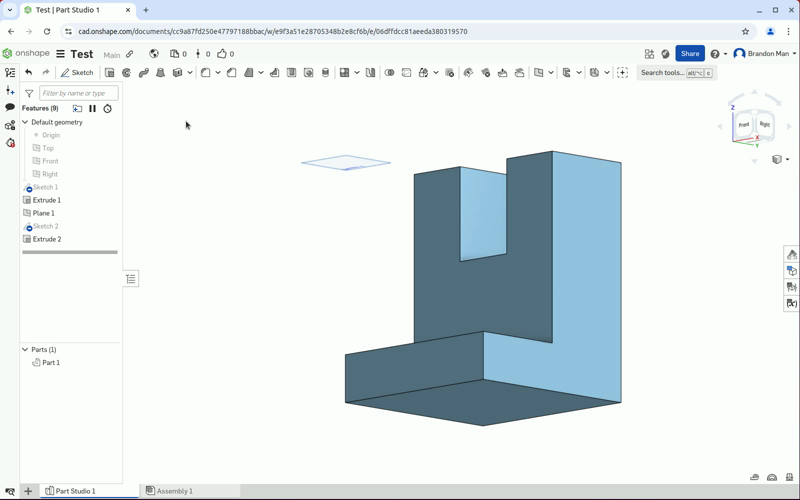
key(down, 3)
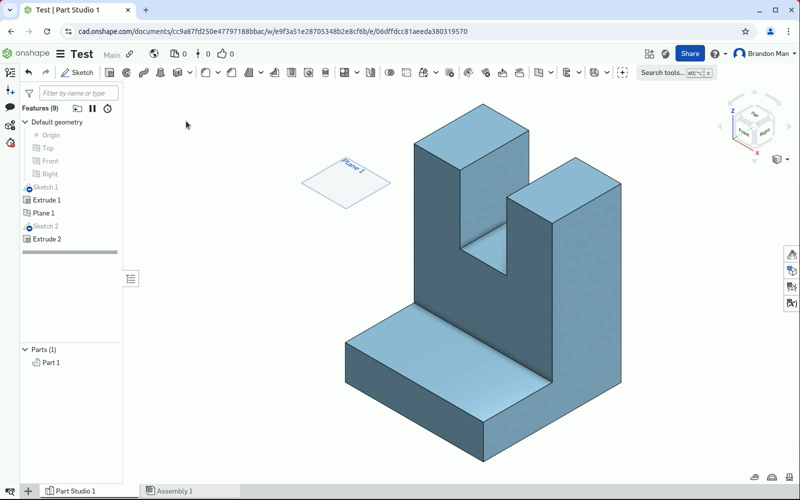
mouse_move(73, 189)
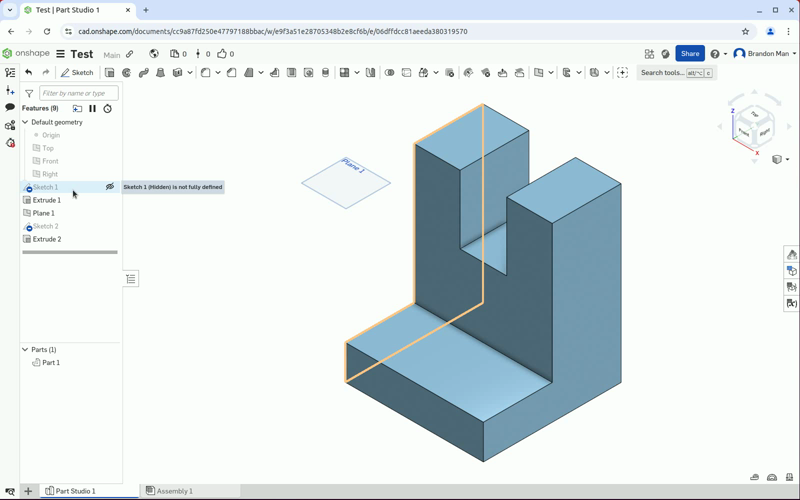
click(73, 189)